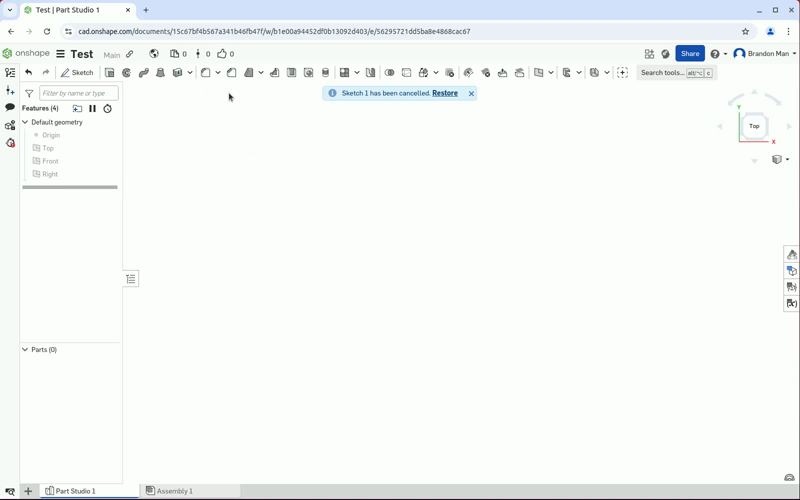
key(shift+h)
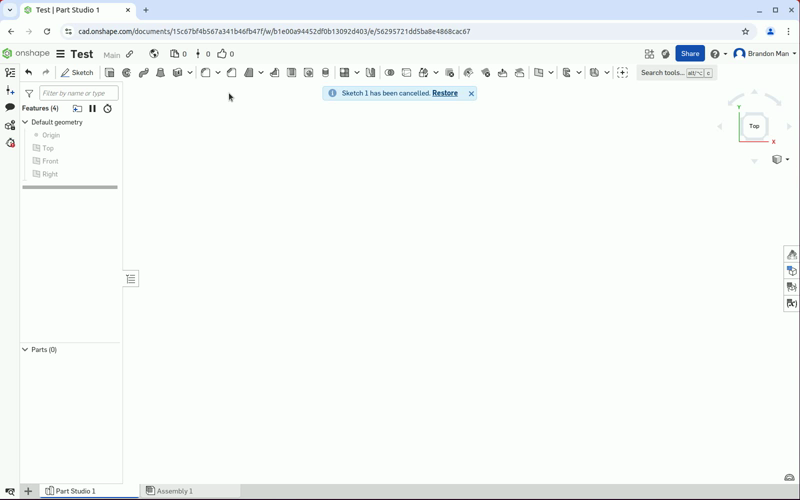
key(shift+s)
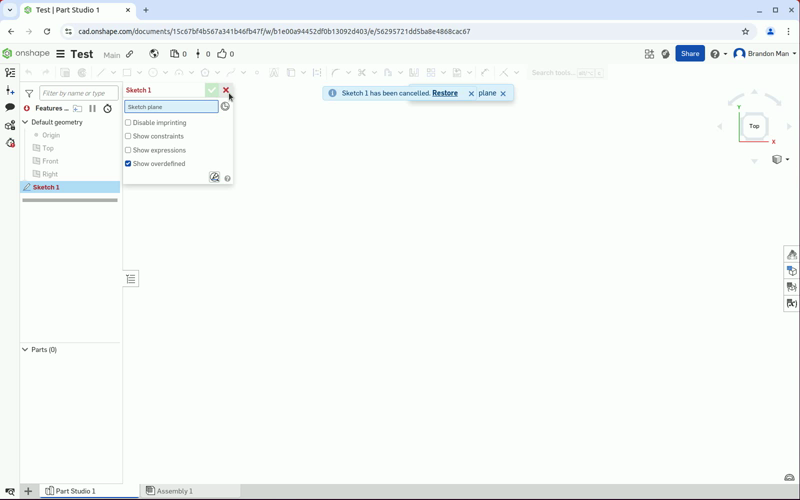
mouse_move(73, 150)
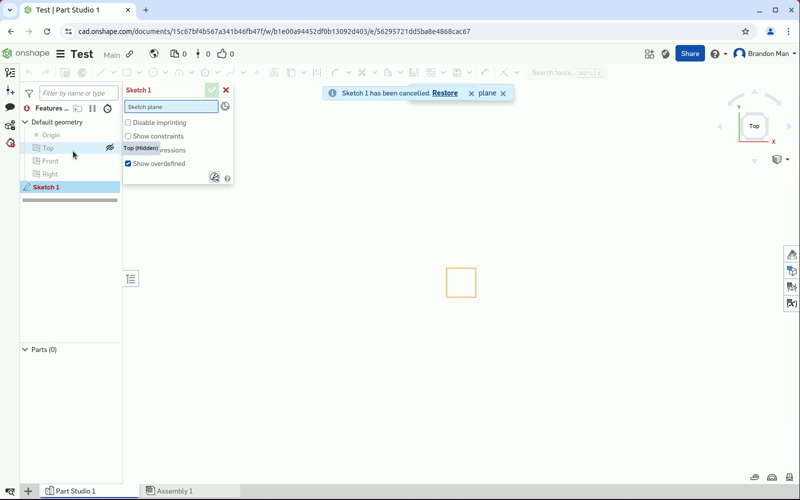
click(73, 150)
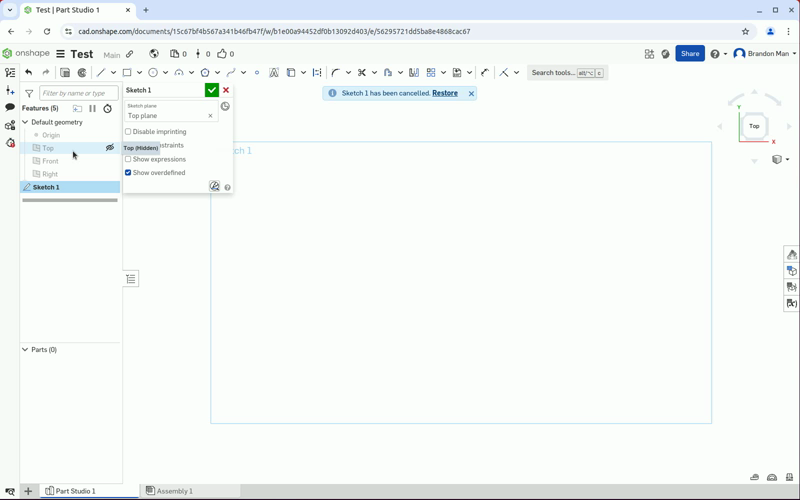
mouse_move(73, 352)
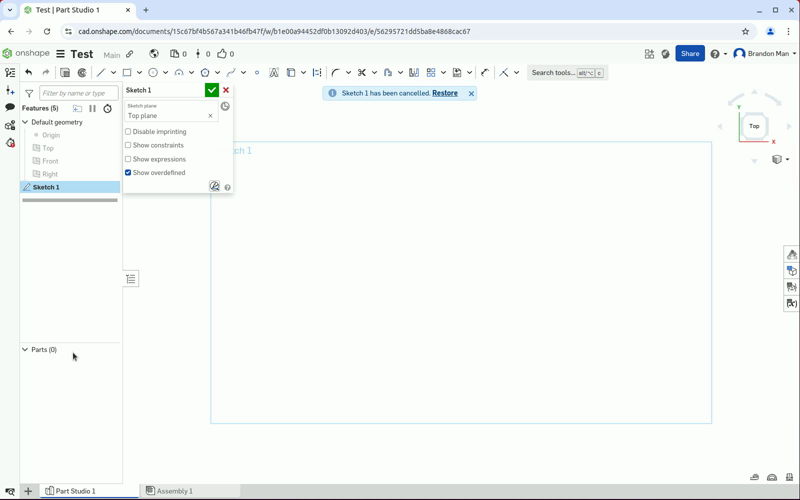
key(y)
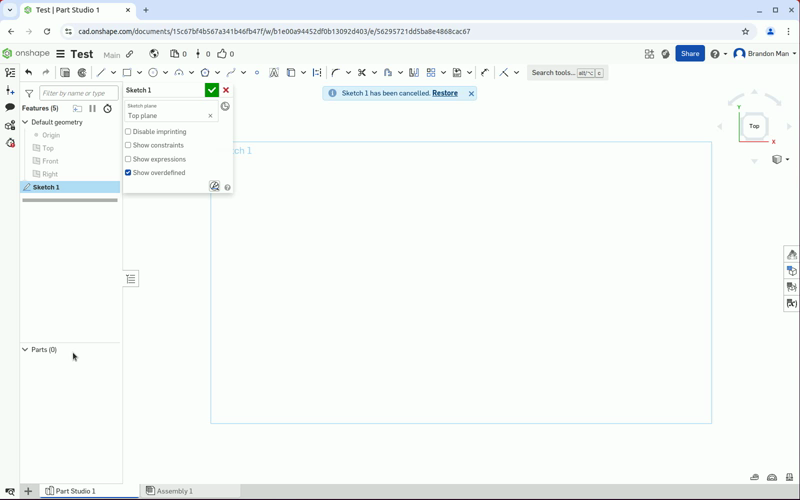
key(c)
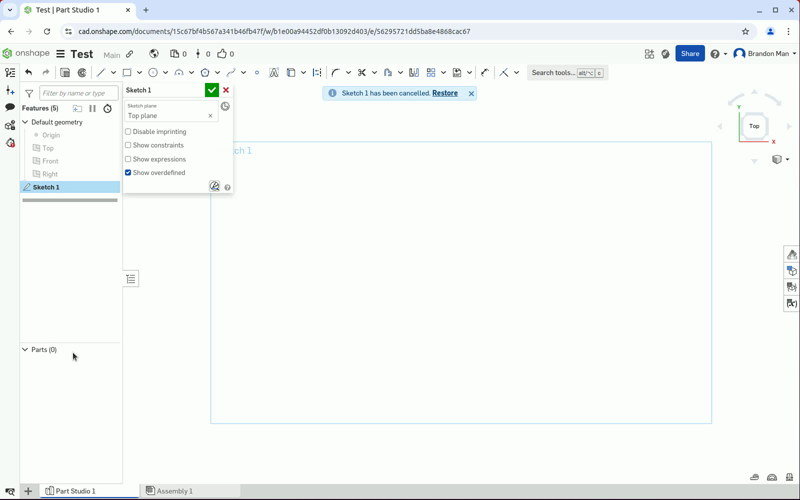
key_down(shift)
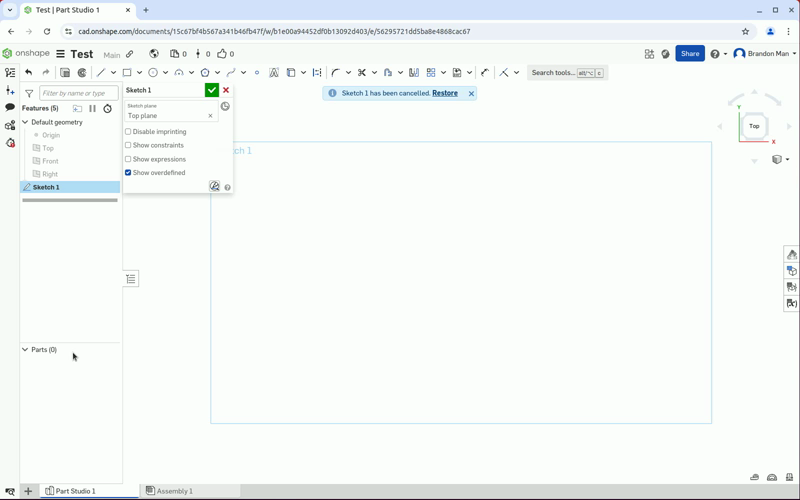
mouse_move(395, 339)
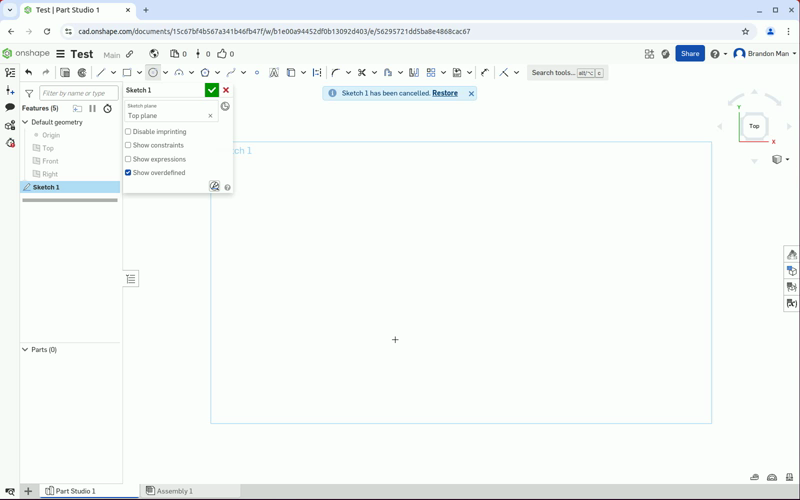
click(395, 339)
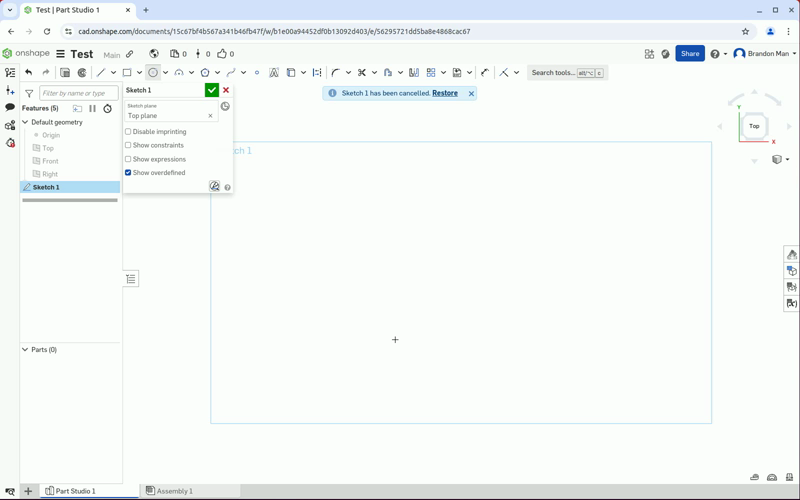
key_up(shift)
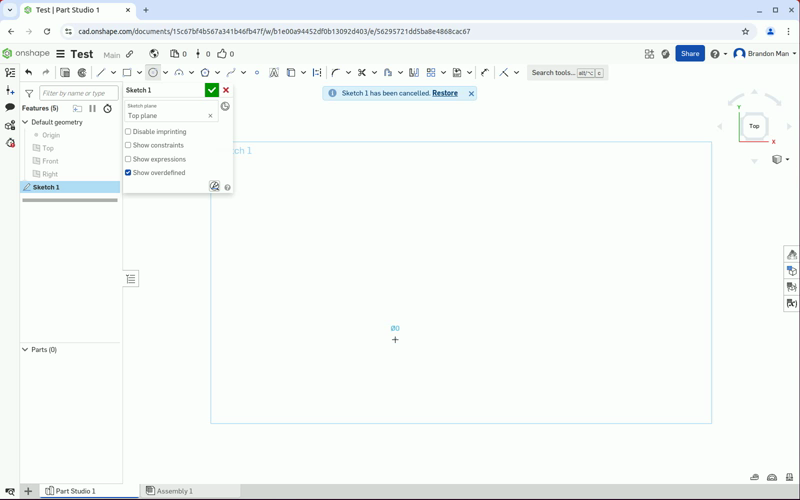
mouse_move(403, 339)
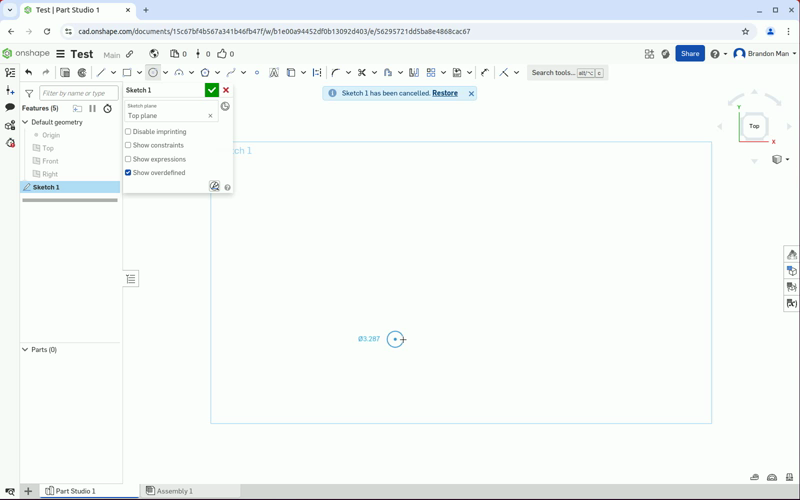
click(403, 339)
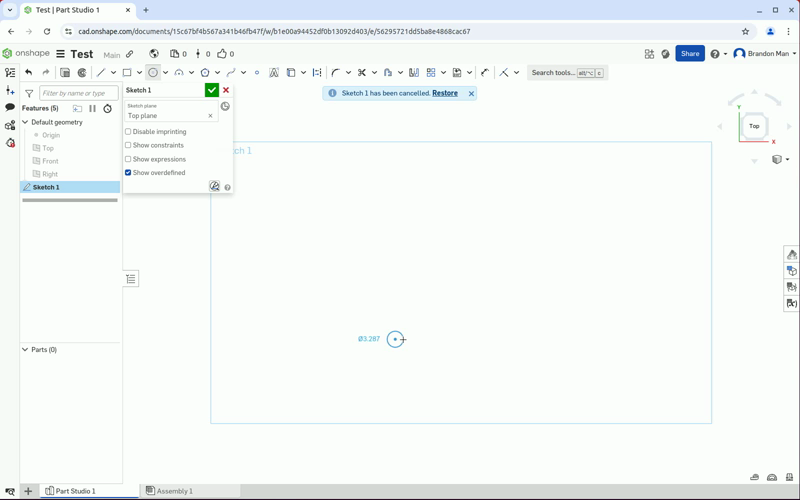
key(esc)
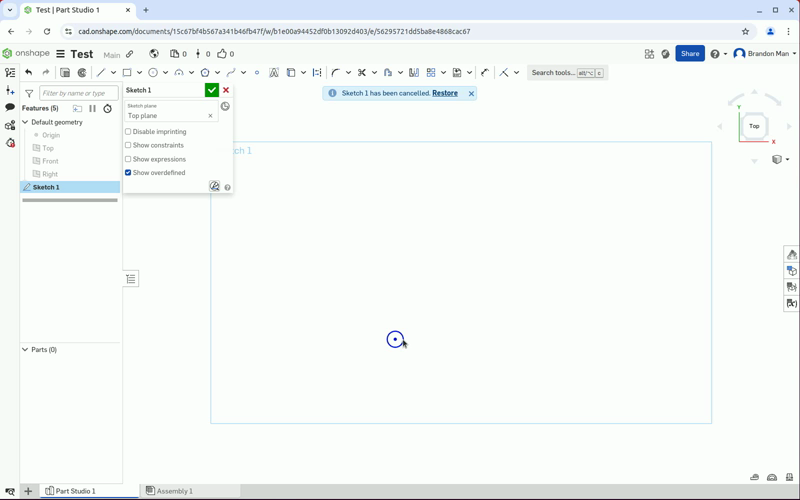
mouse_move(391, 339)
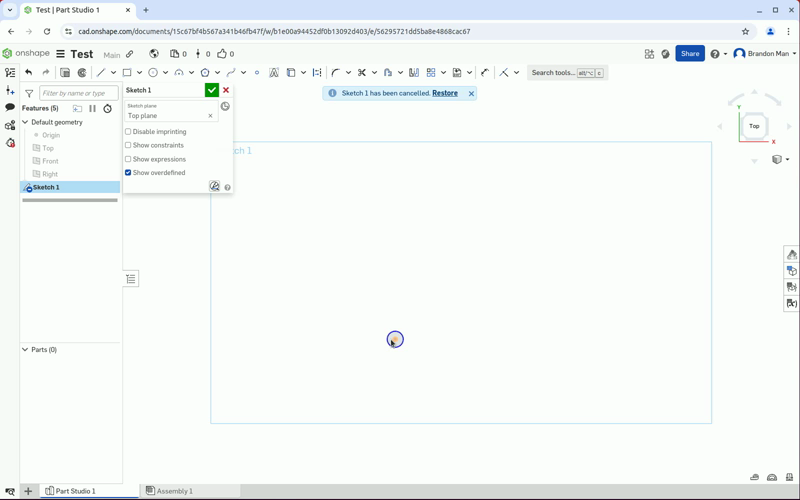
scroll(6)
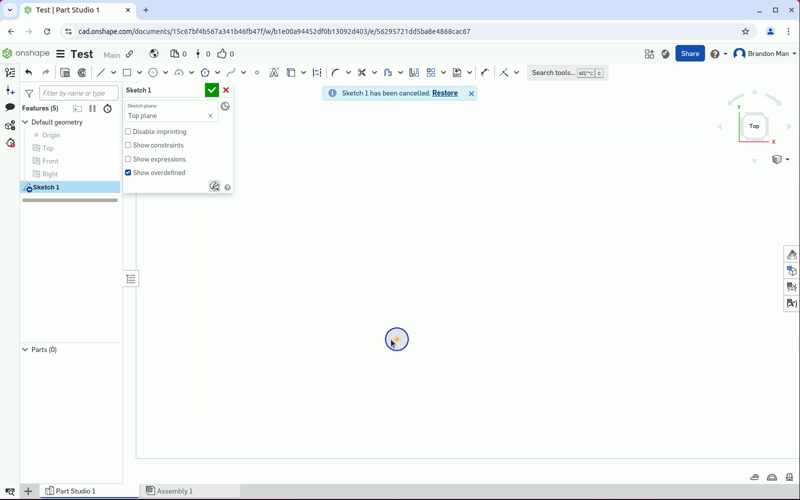
scroll(6)
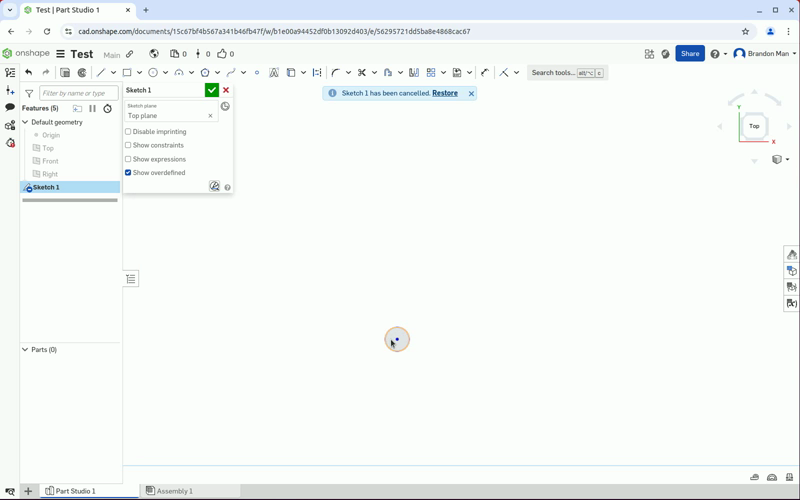
scroll(6)
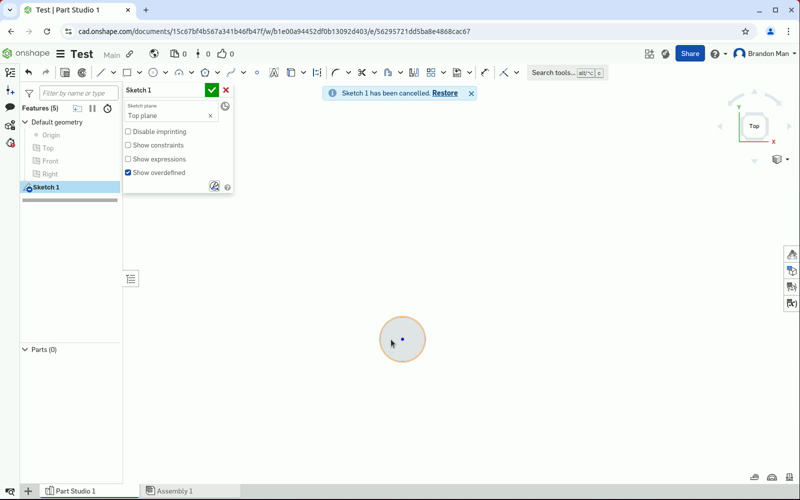
scroll(6)
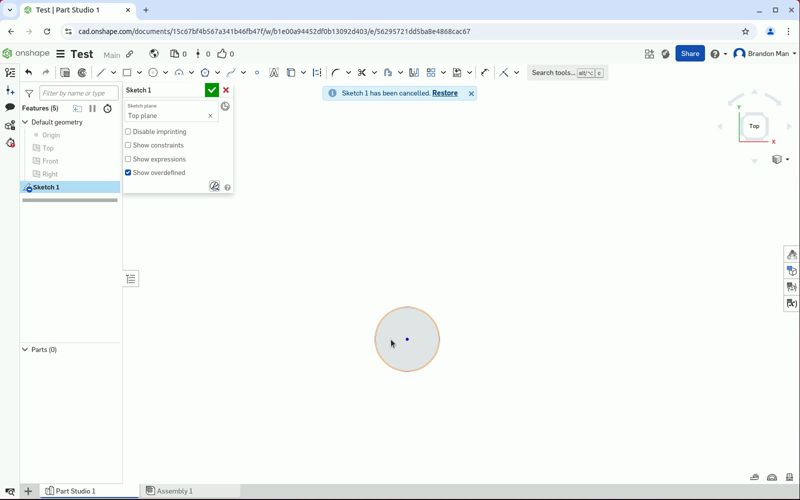
scroll(6)
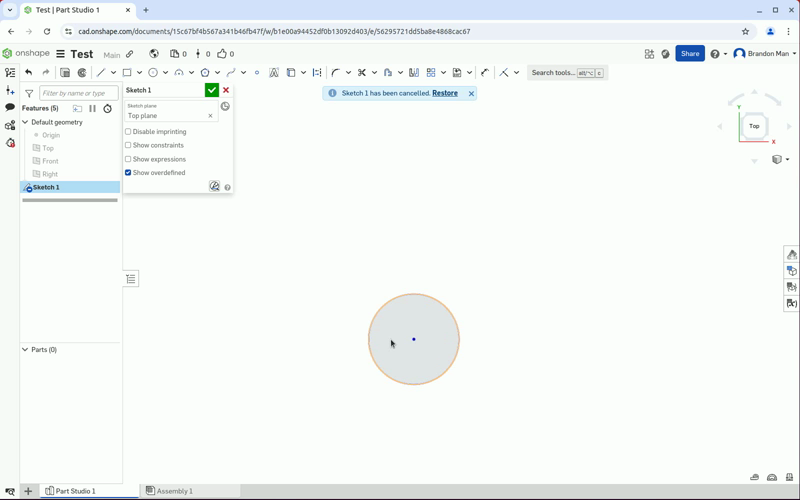
scroll(6)
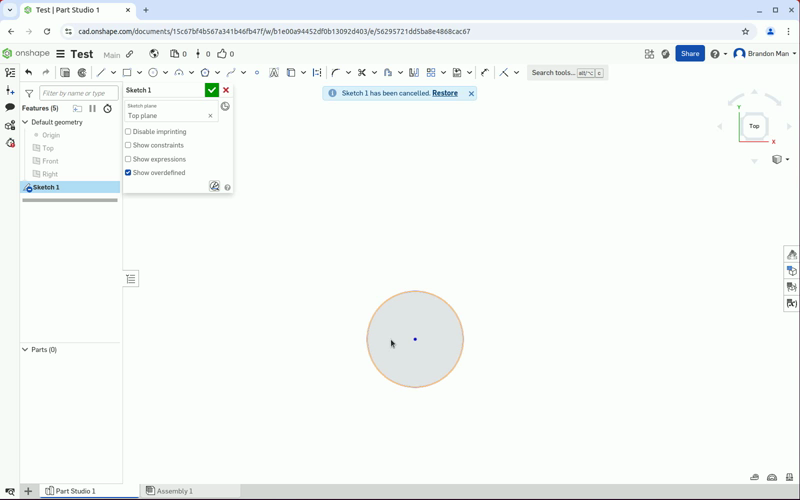
scroll(6)
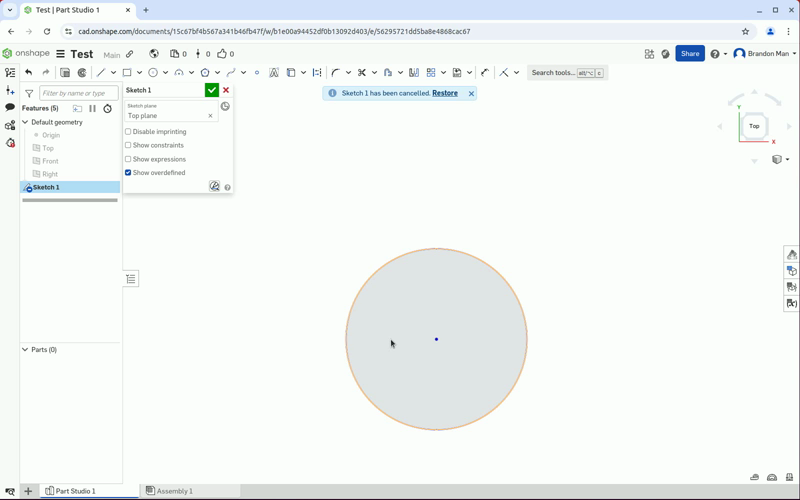
click(391, 339)
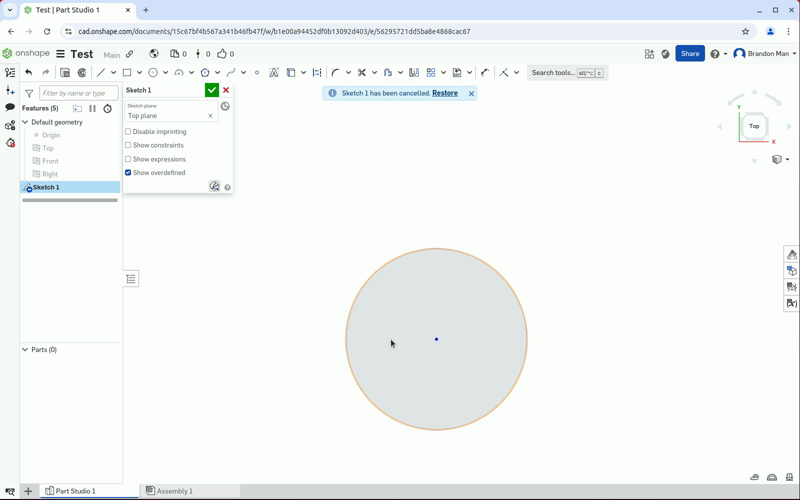
scroll(-6)
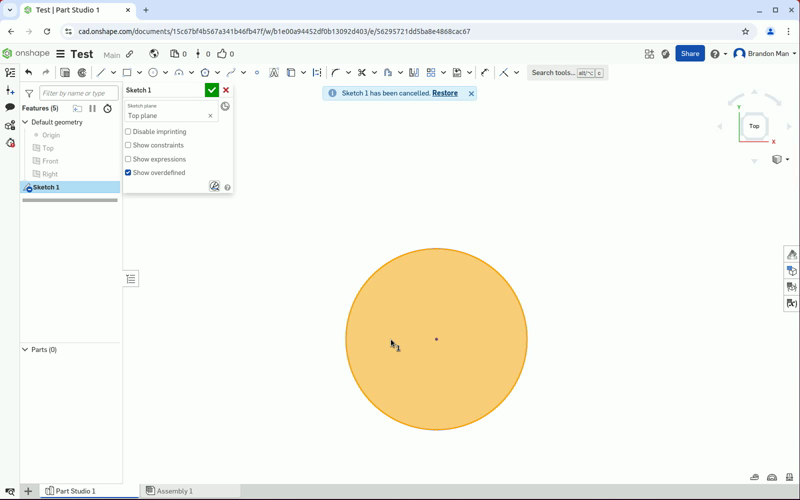
scroll(-6)
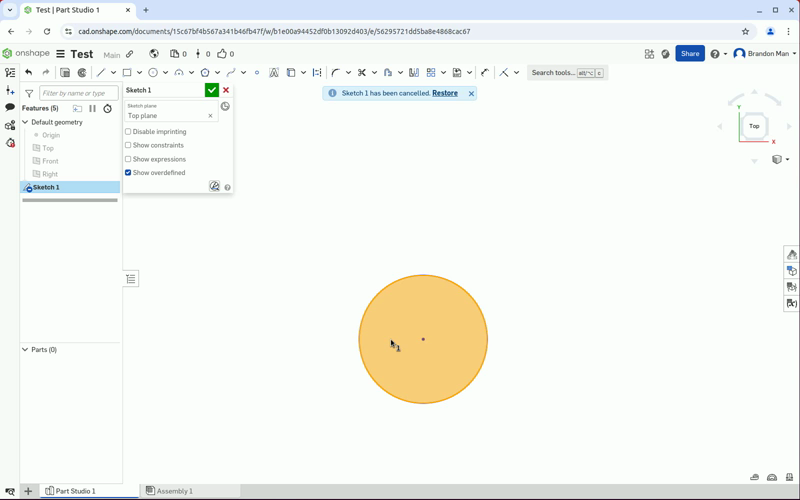
scroll(-6)
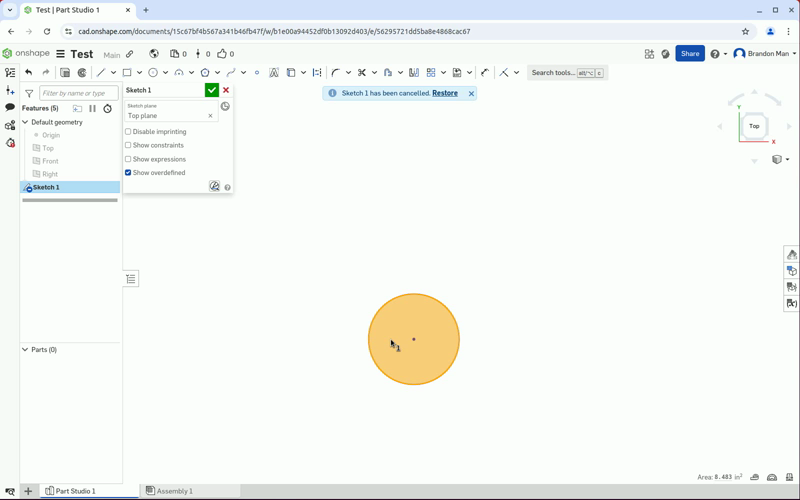
scroll(-6)
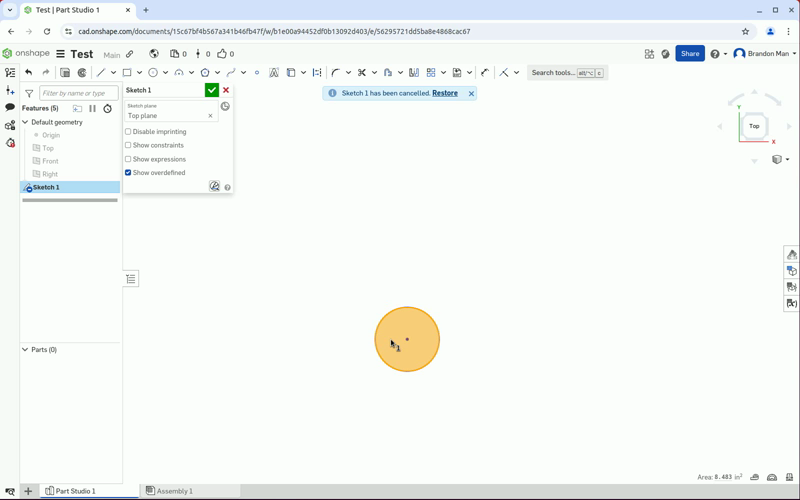
scroll(-6)
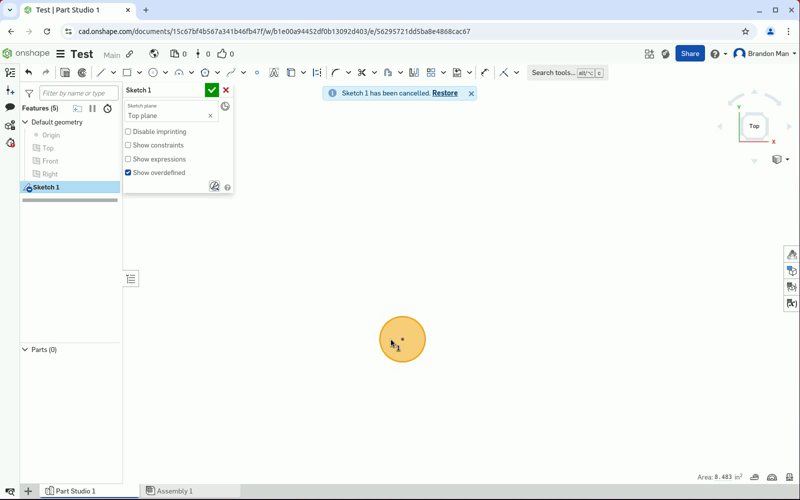
scroll(-6)
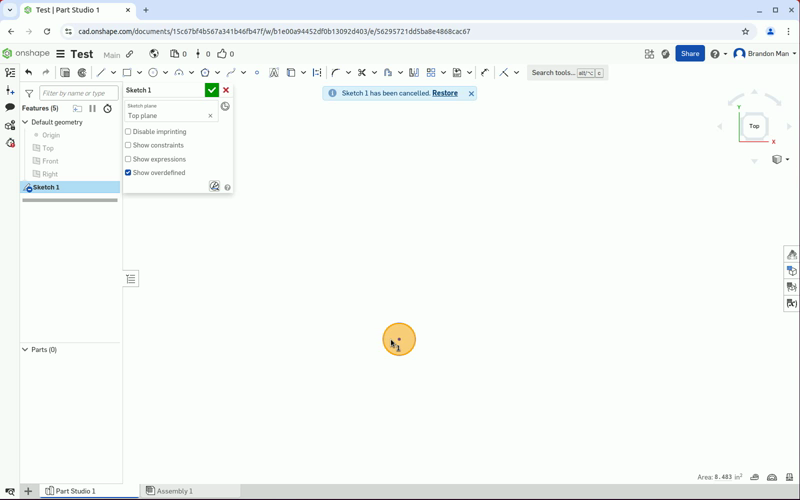
scroll(-6)
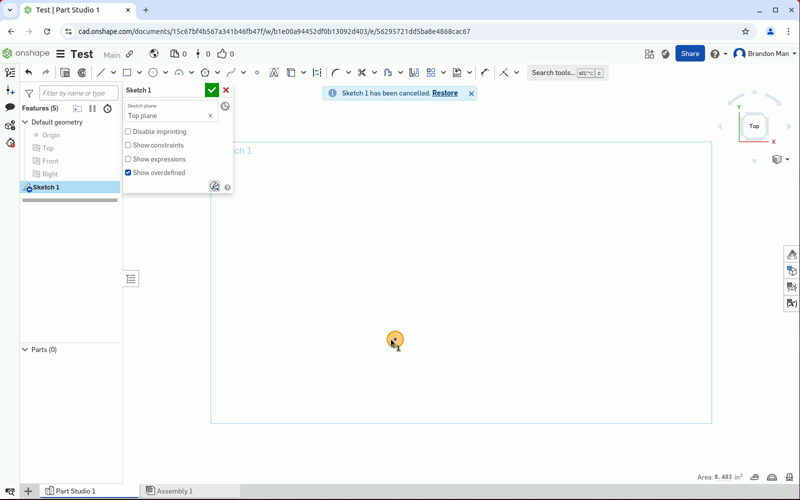
mouse_move(73, 352)
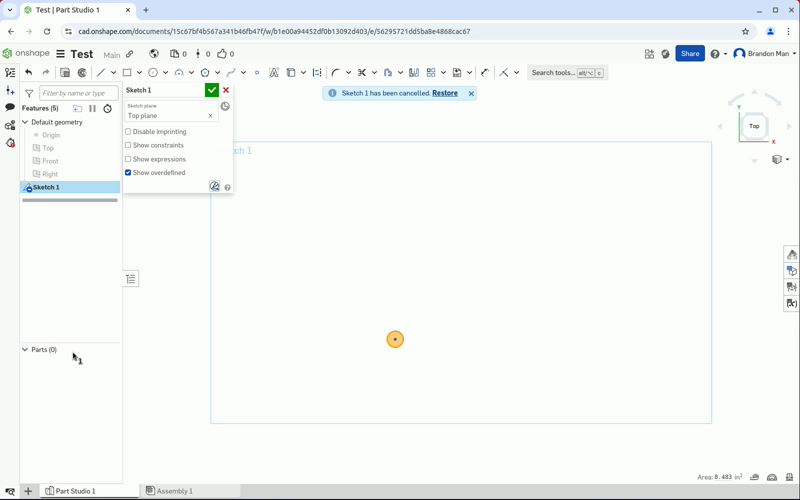
key(shift+y)
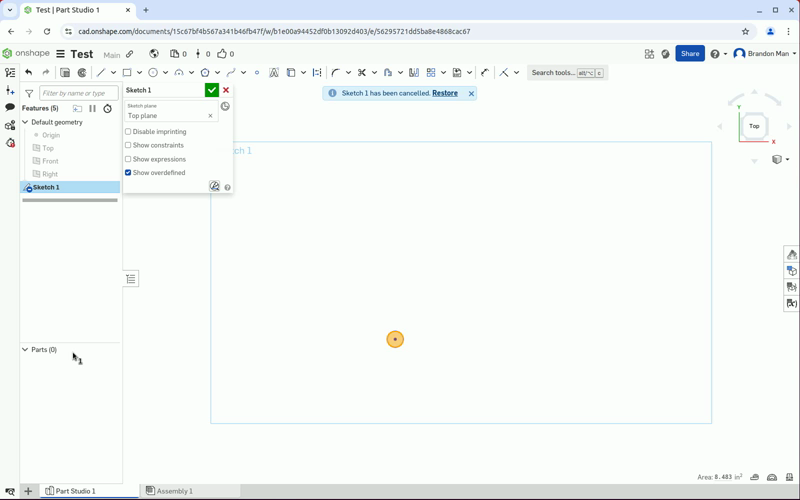
key(shift+e)
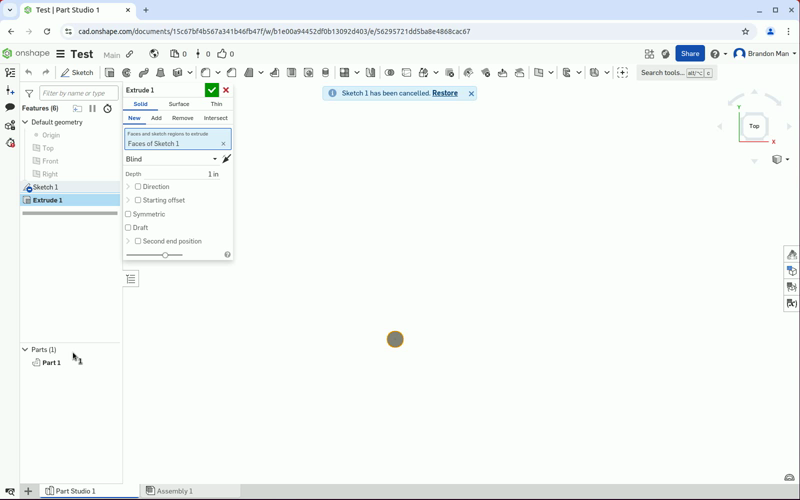
mouse_move(143, 106)
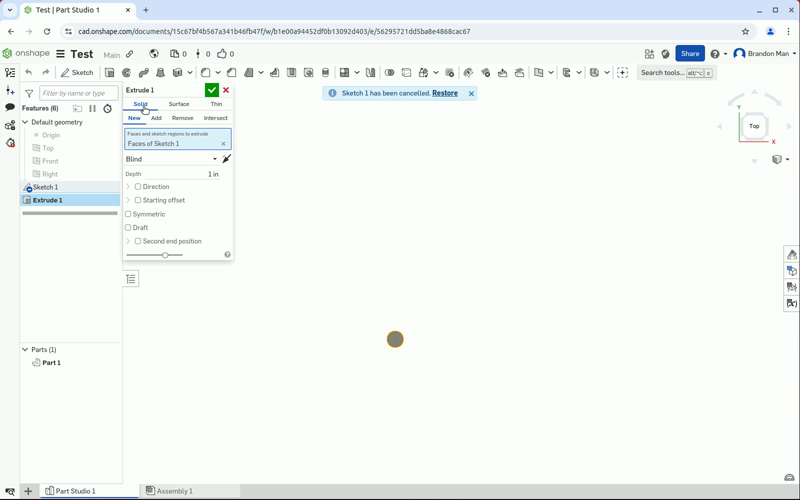
click(143, 106)
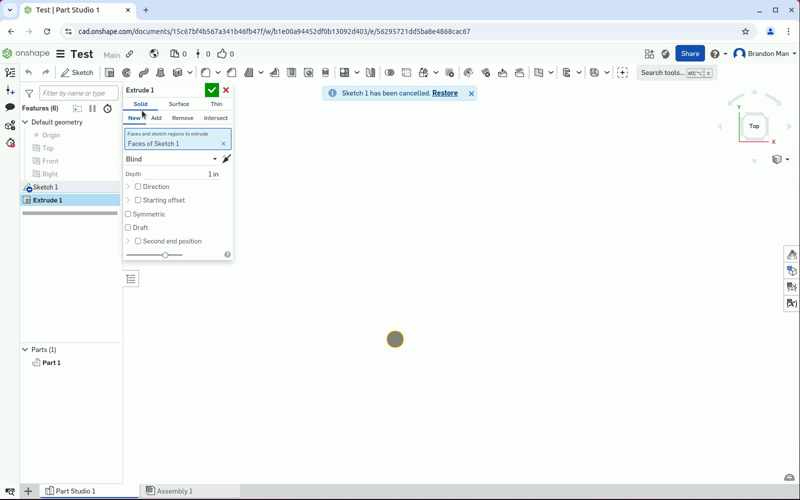
mouse_move(137, 120)
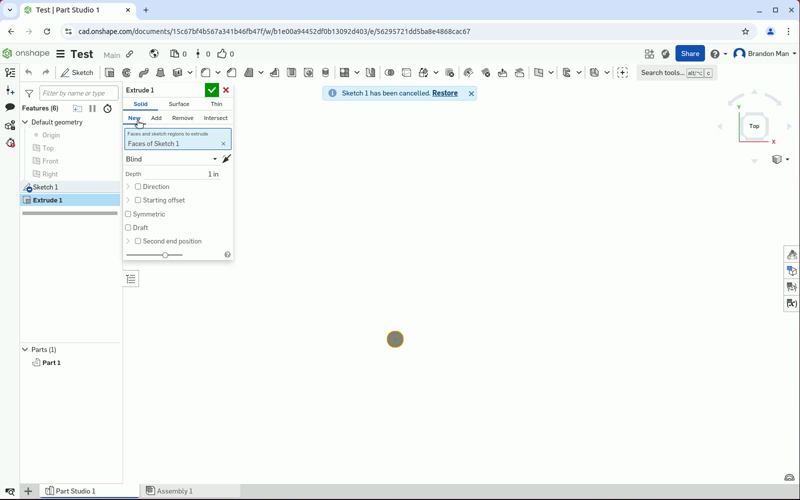
click(137, 120)
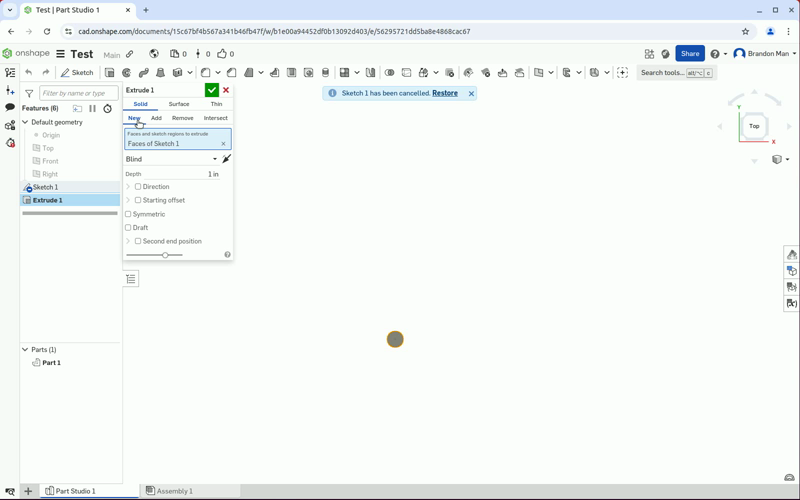
key(tab, 4)
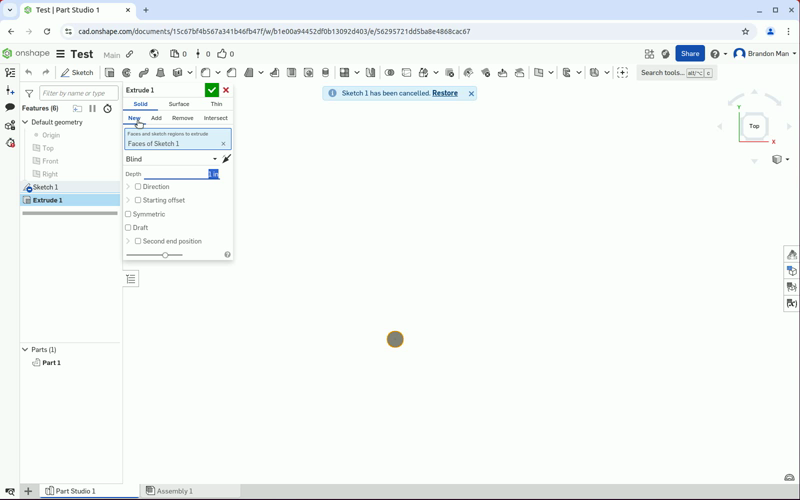
text(14.202)
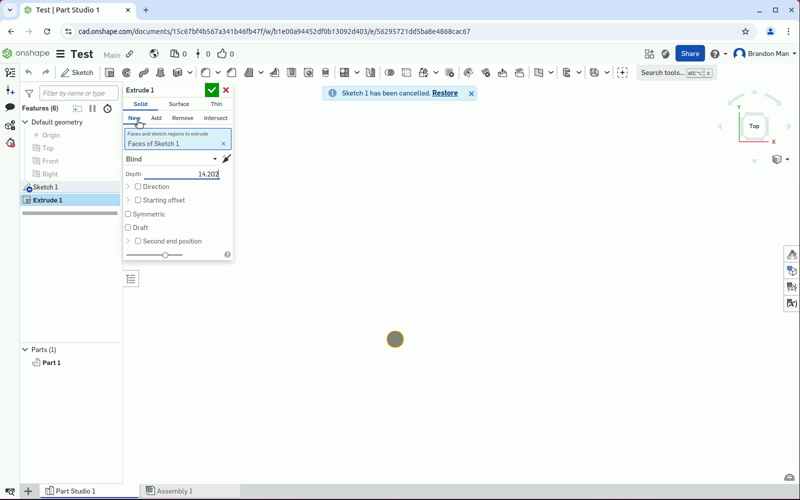
key(enter)
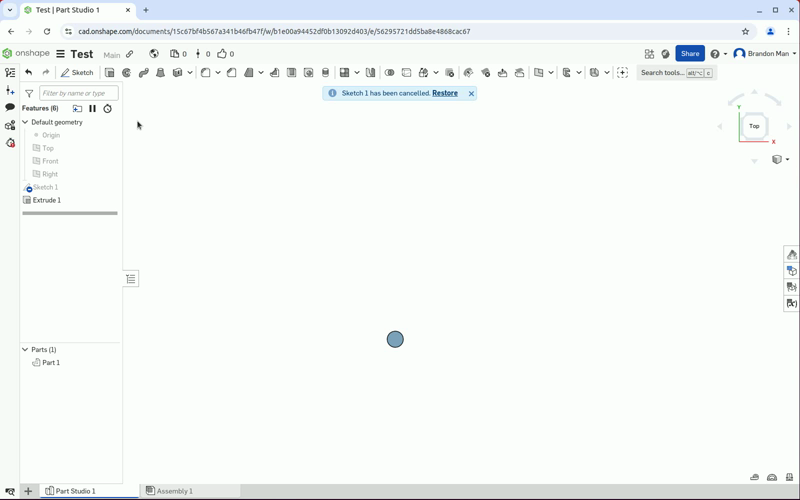
key(shift+h)
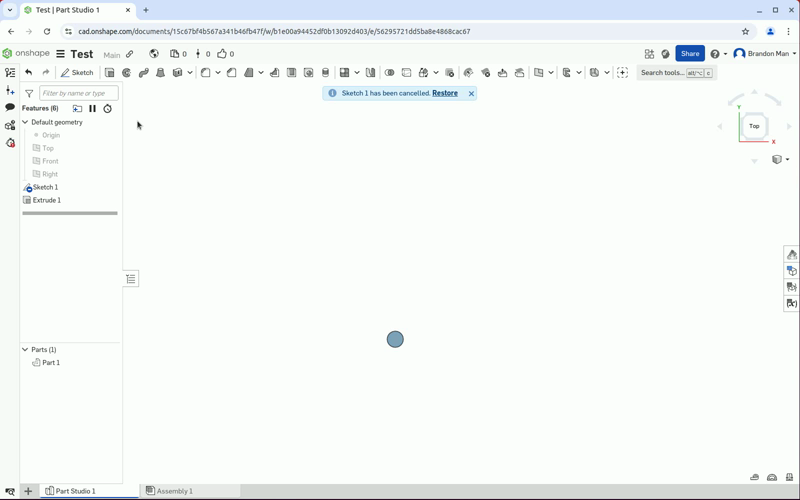
key(shift+h)
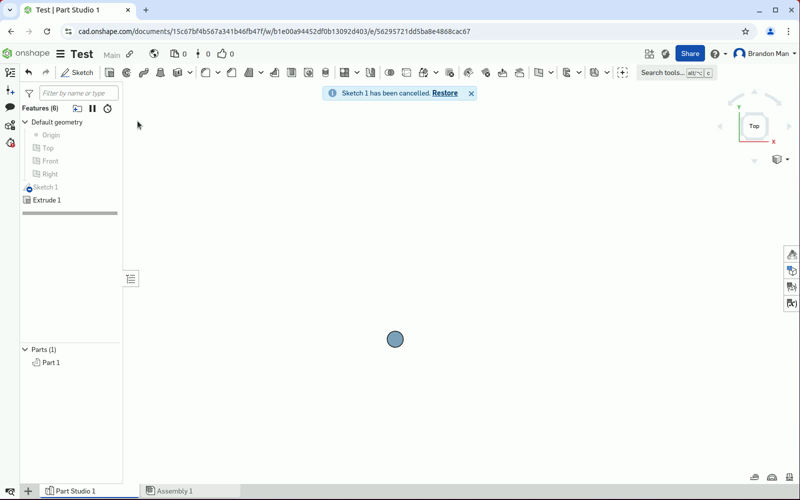
mouse_move(73, 189)
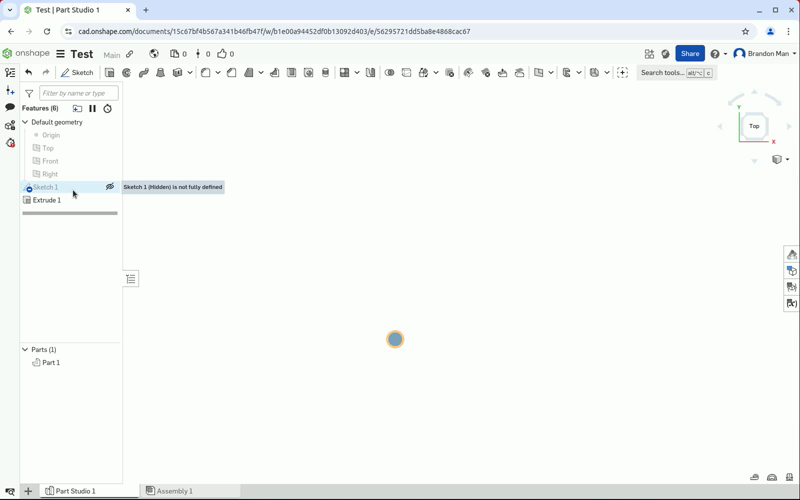
click(73, 189)
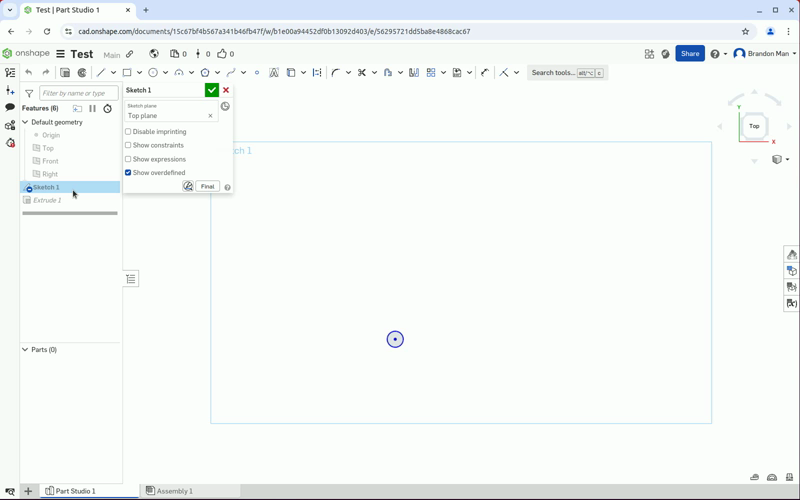
mouse_move(229, 92)
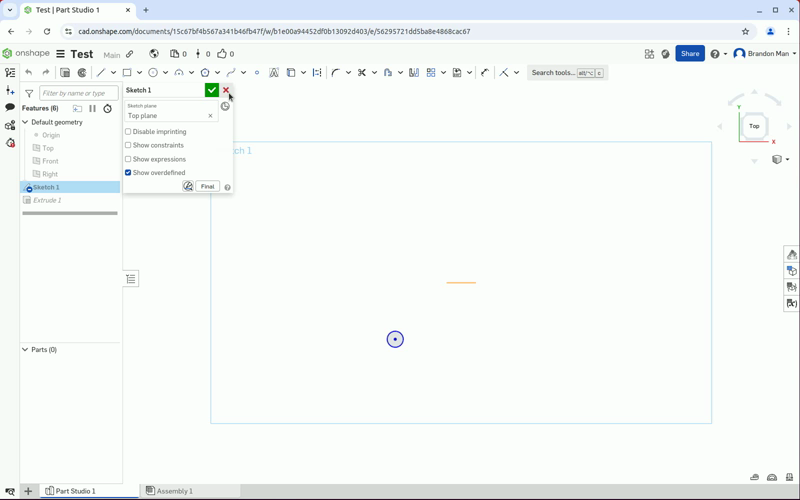
click(229, 92)
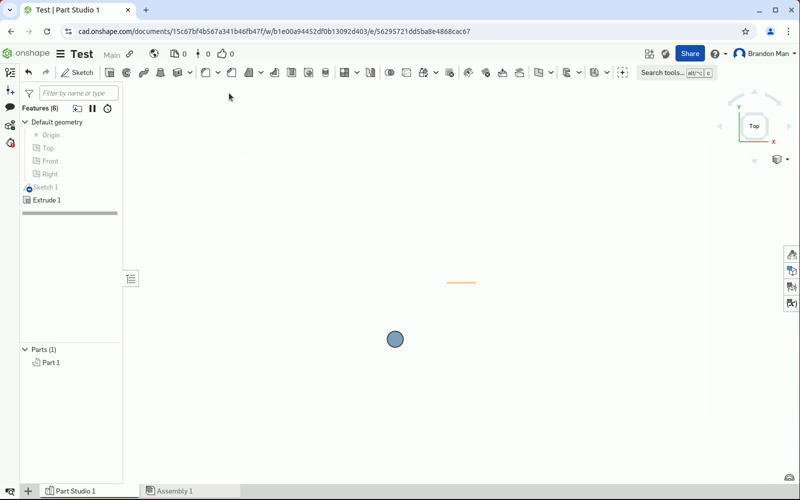
mouse_move(541, 75)
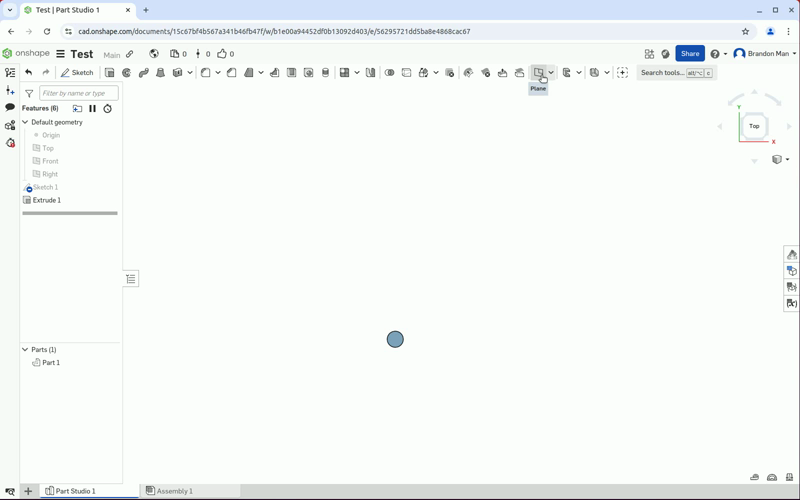
click(541, 75)
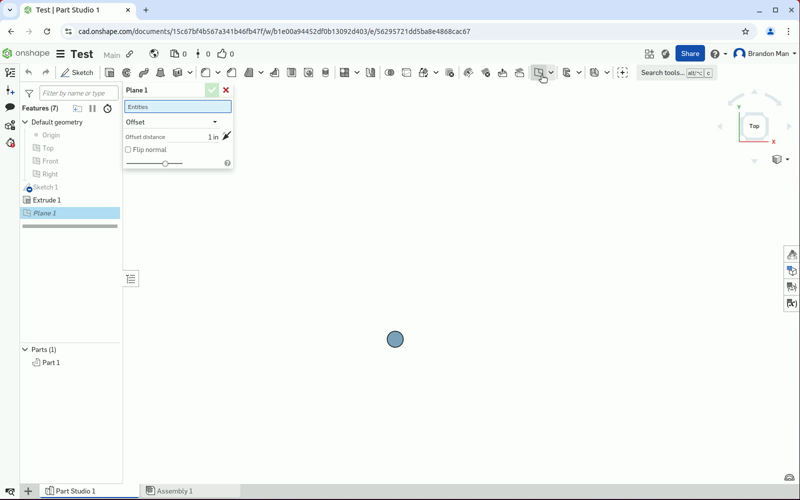
mouse_move(73, 150)
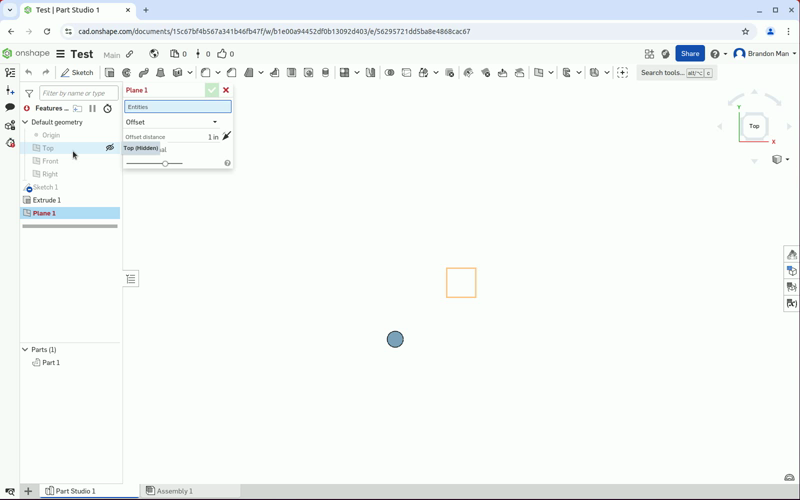
click(73, 150)
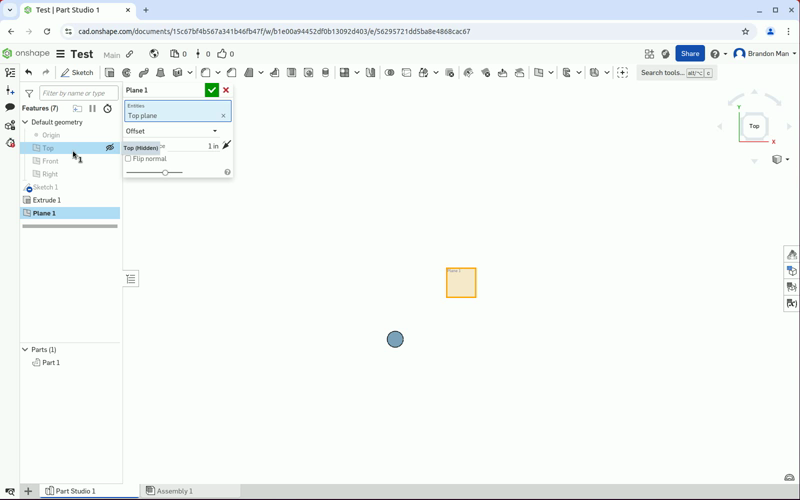
key(tab, 2)
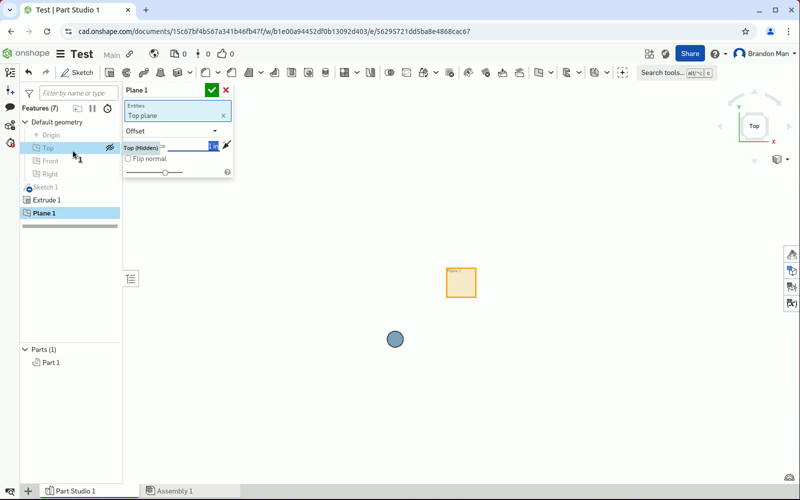
text(14.204)
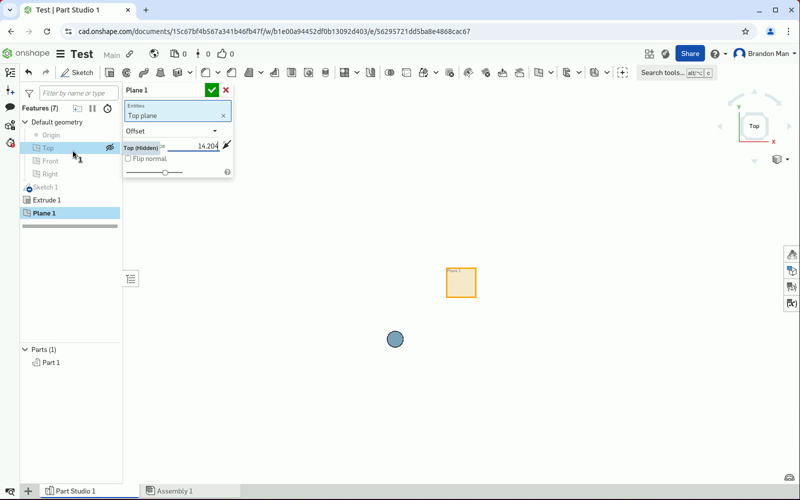
key(enter, 2)
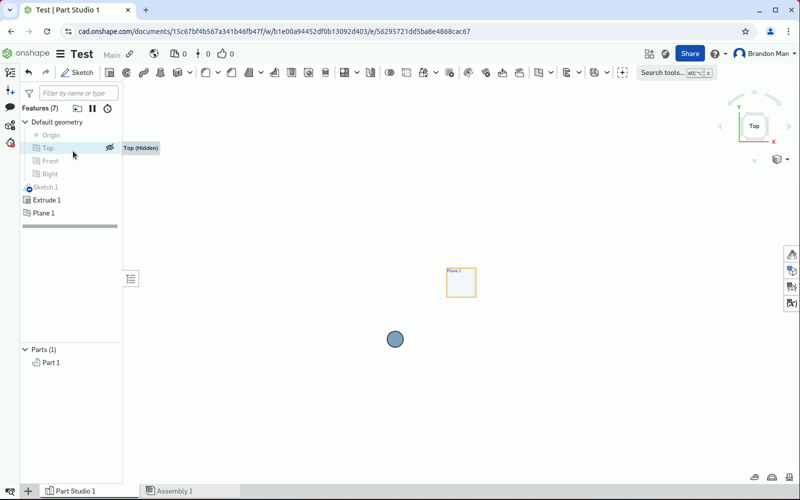
key(shift+s)
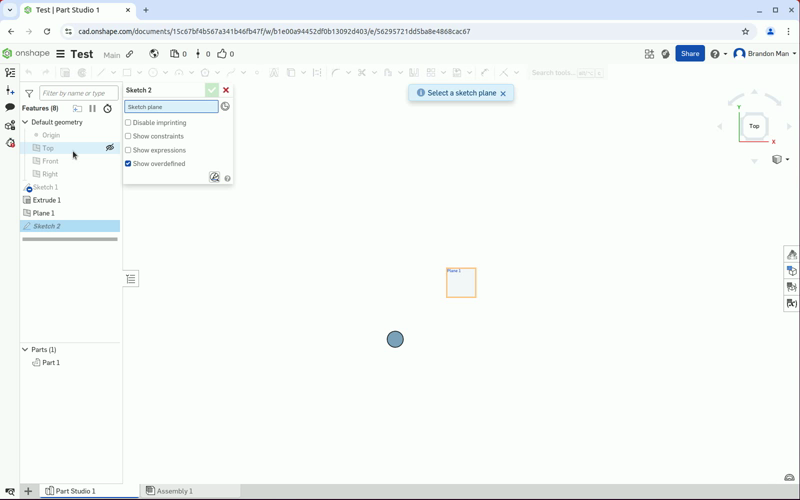
mouse_move(73, 215)
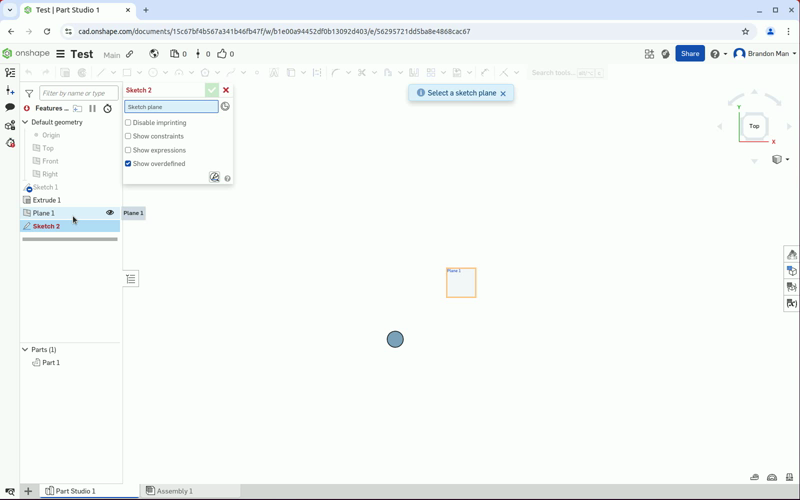
click(73, 215)
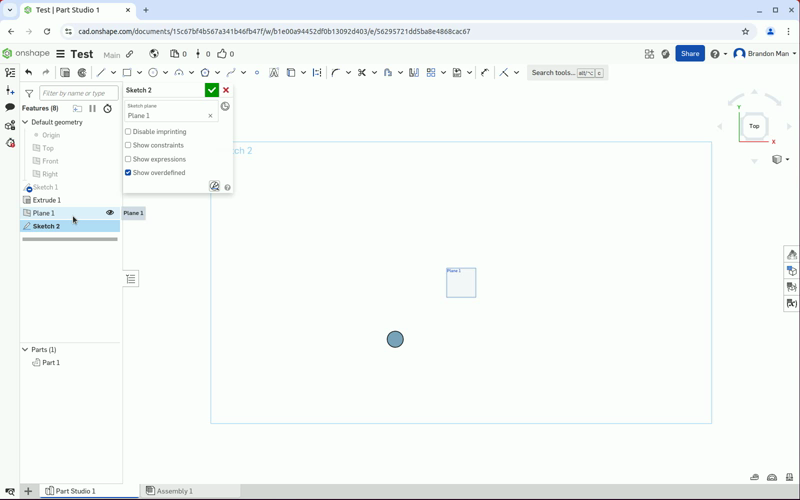
mouse_move(73, 352)
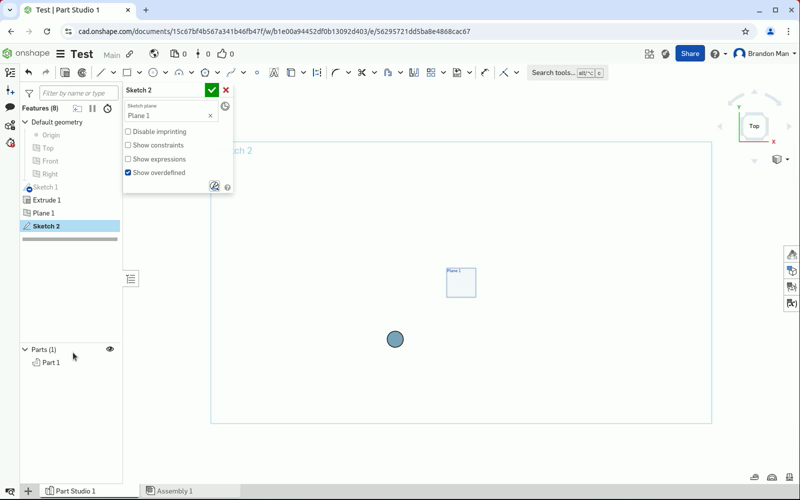
key(y)
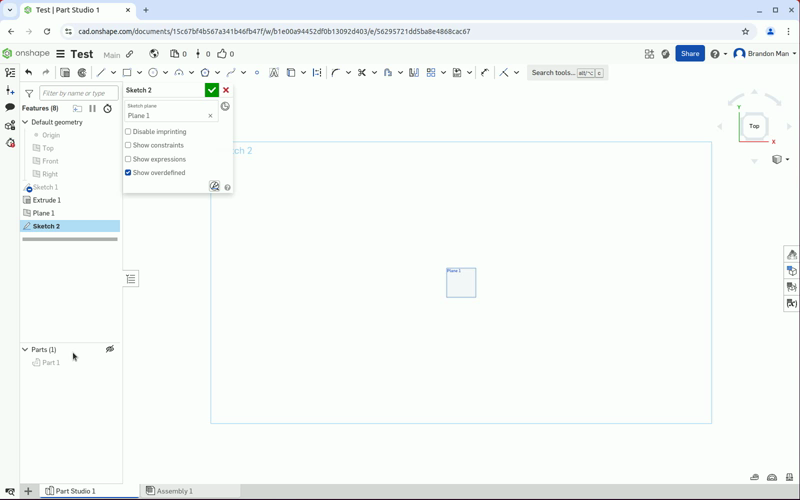
key(l)
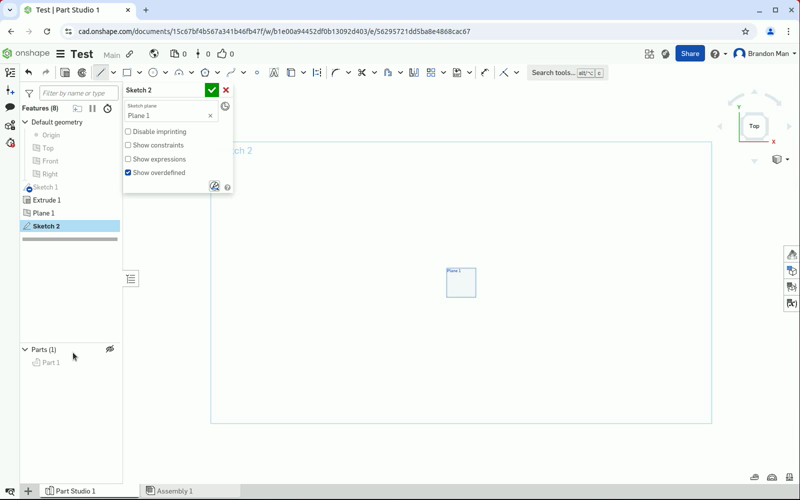
key_down(shift)
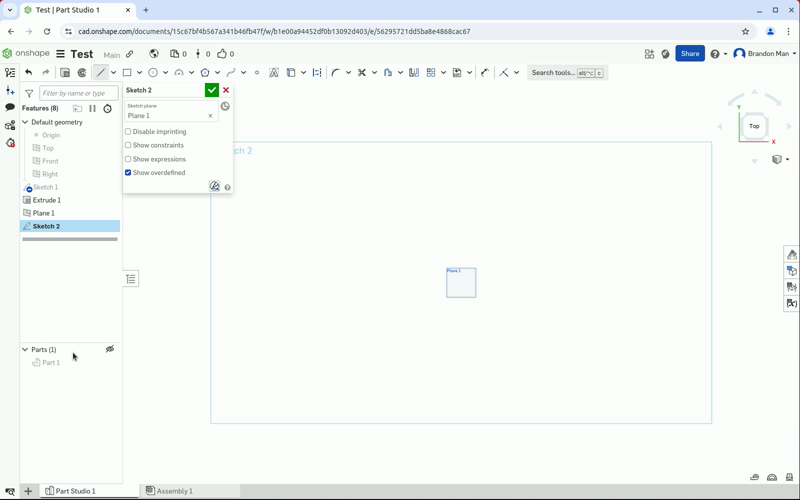
mouse_move(348, 298)
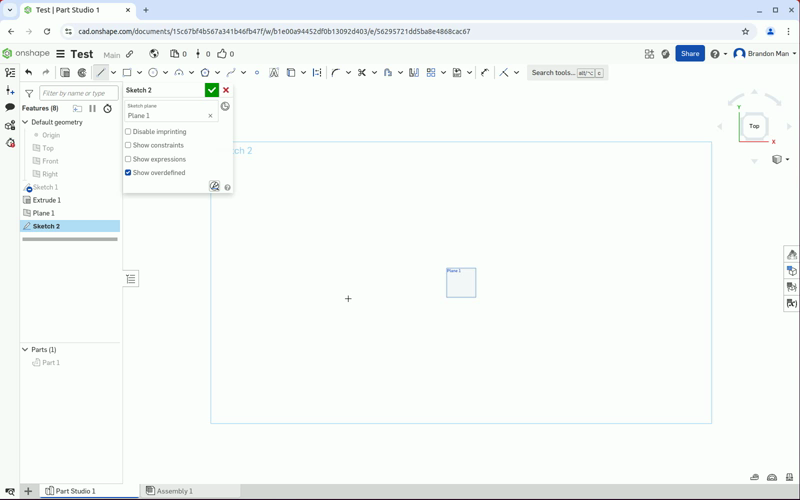
click(348, 298)
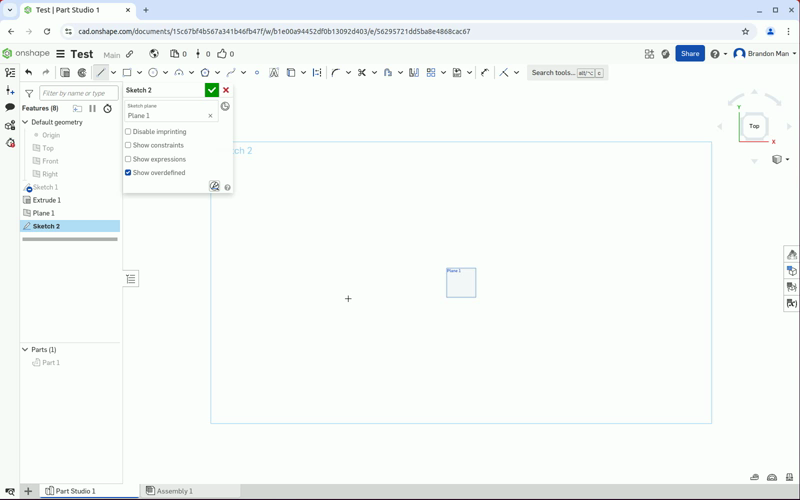
key_up(shift)
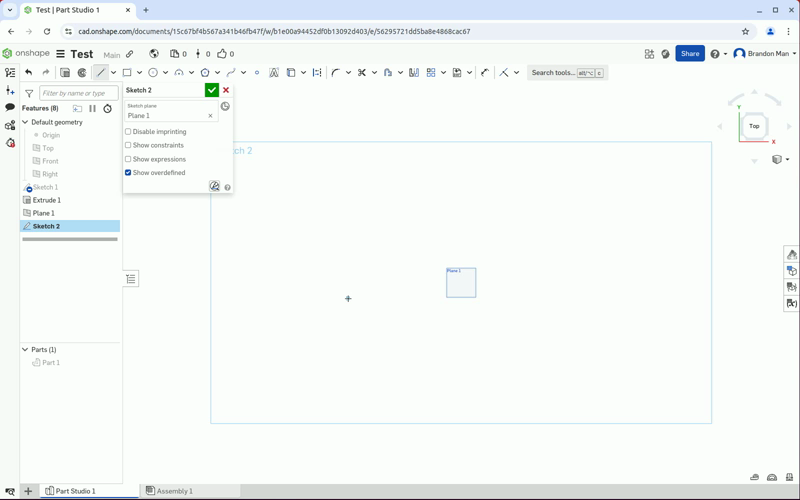
key_down(shift)
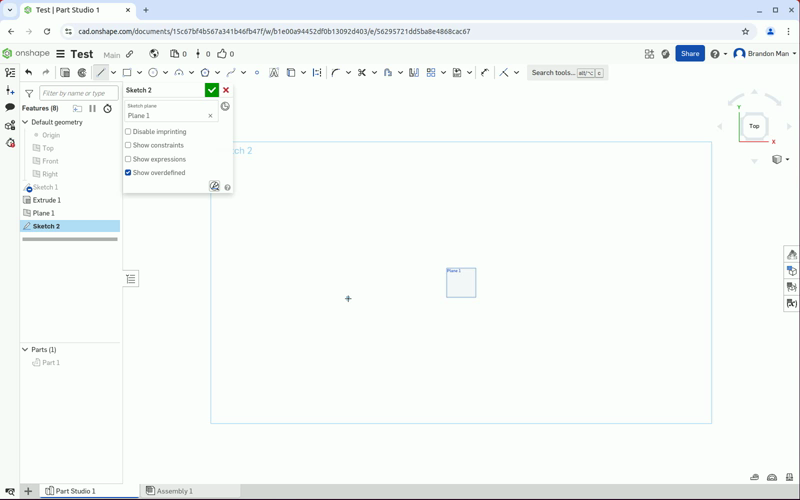
mouse_move(378, 298)
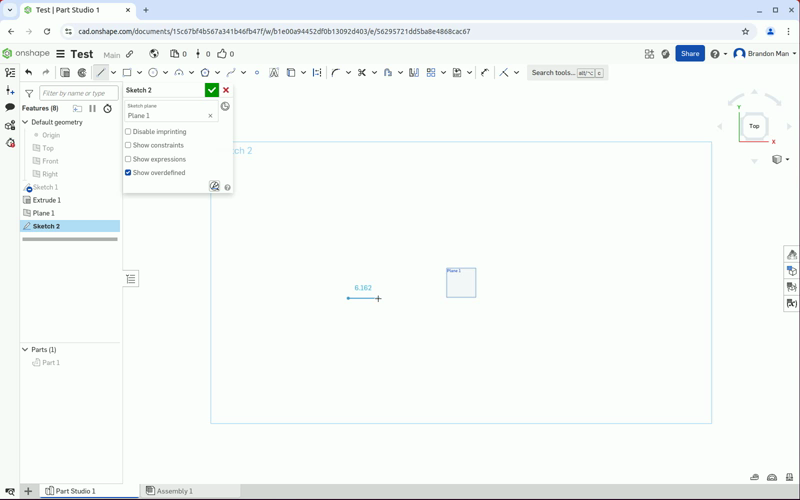
mouse_move(367, 334)
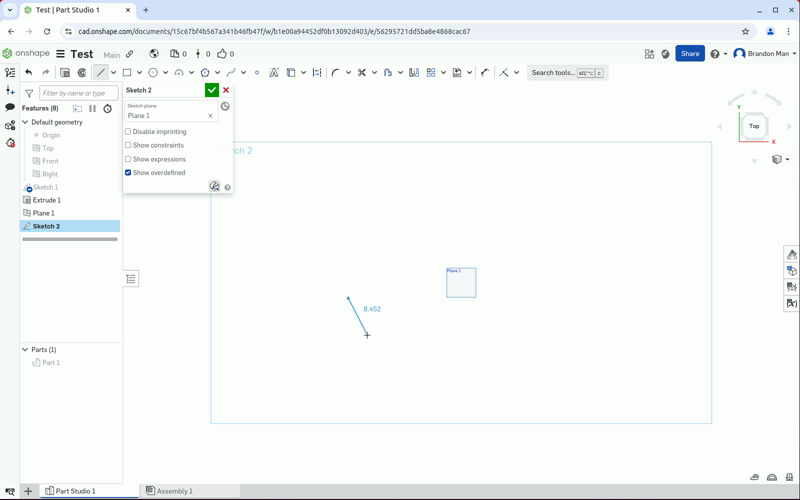
click(367, 334)
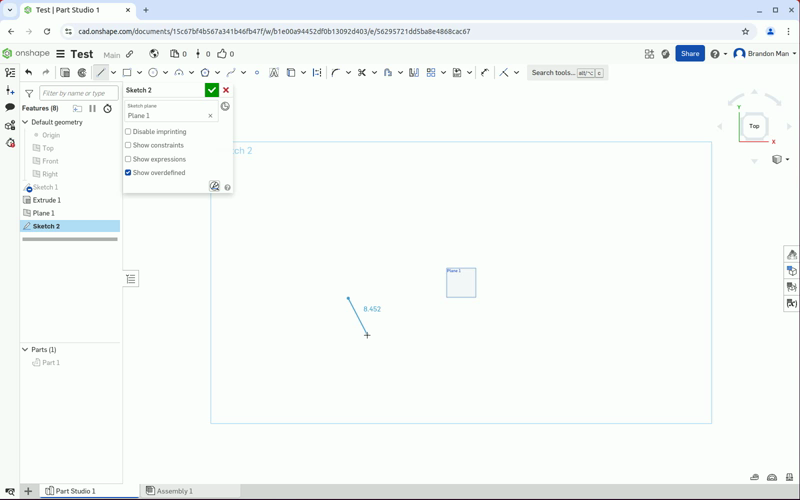
key_up(shift)
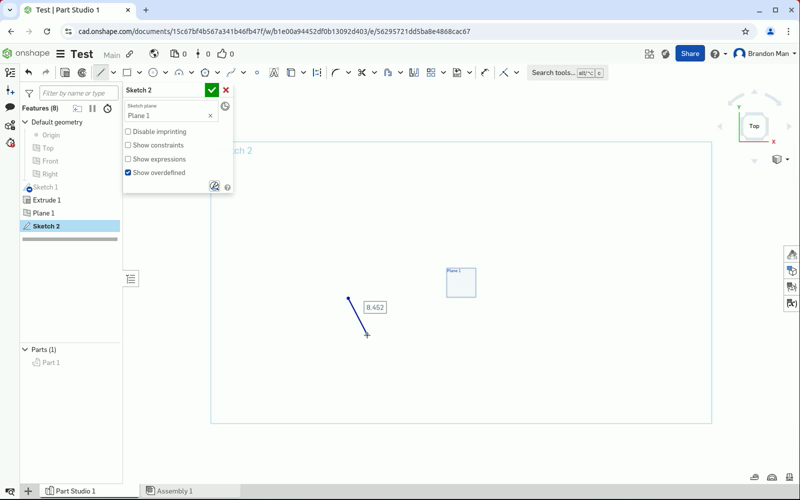
key_down(shift)
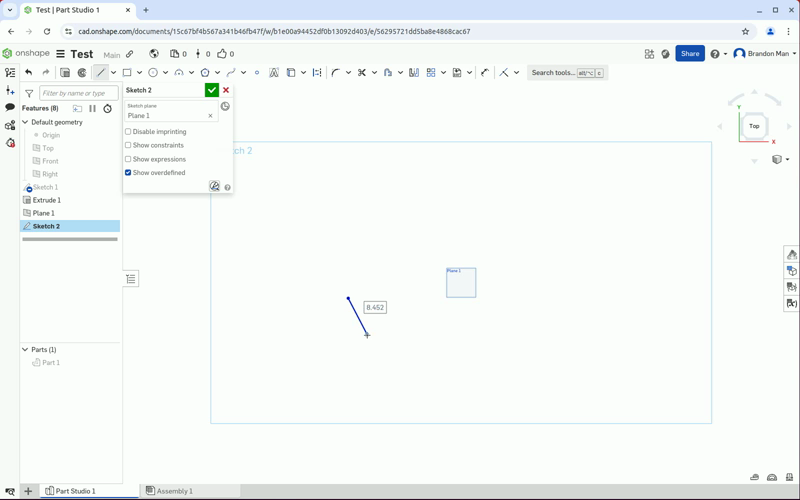
mouse_move(397, 334)
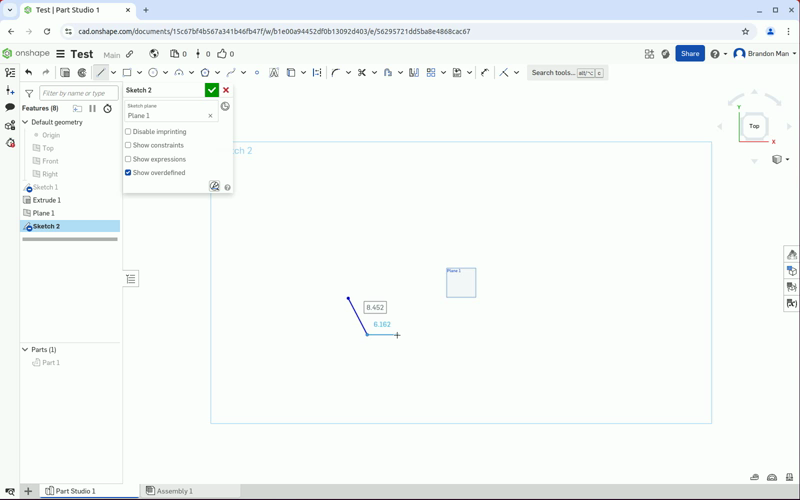
mouse_move(391, 346)
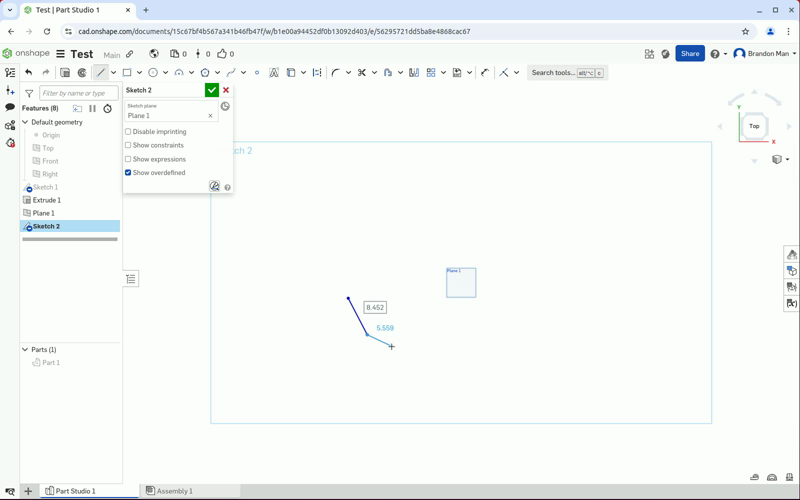
click(391, 346)
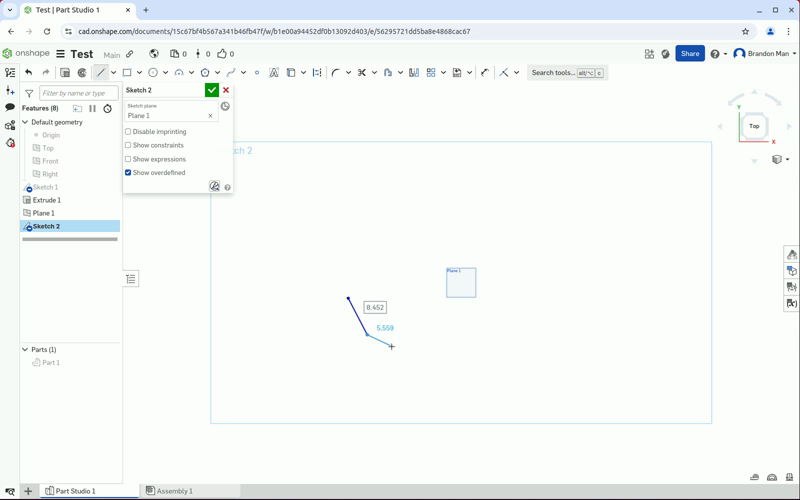
key_up(shift)
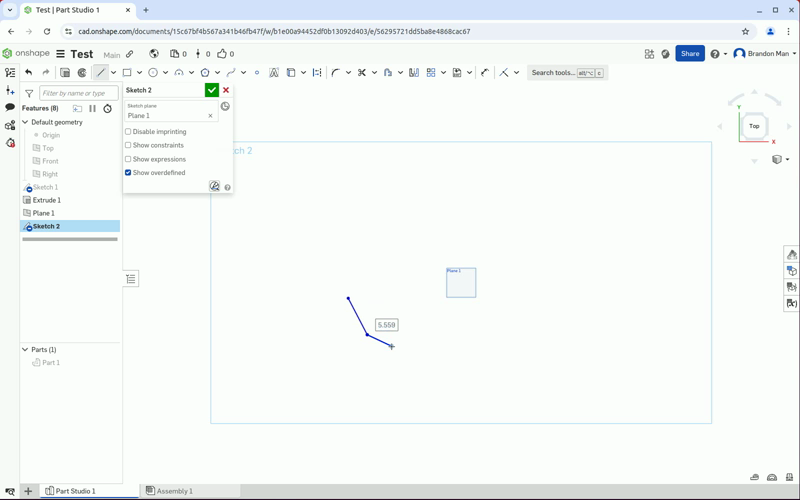
key(esc)
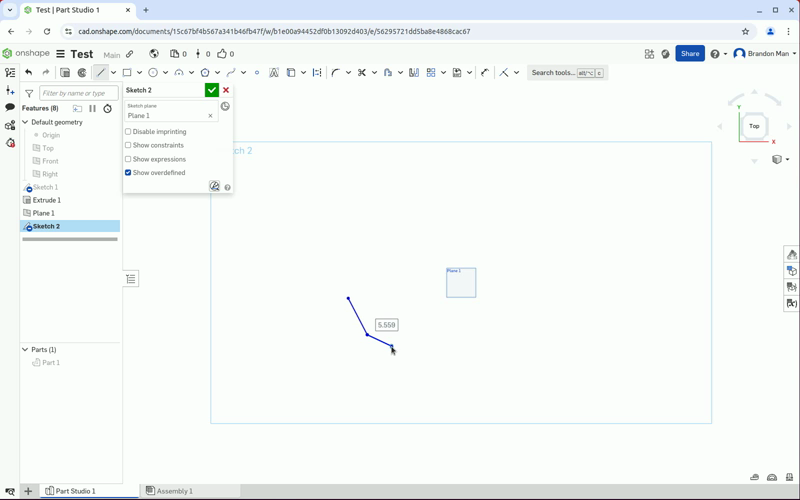
key(a)
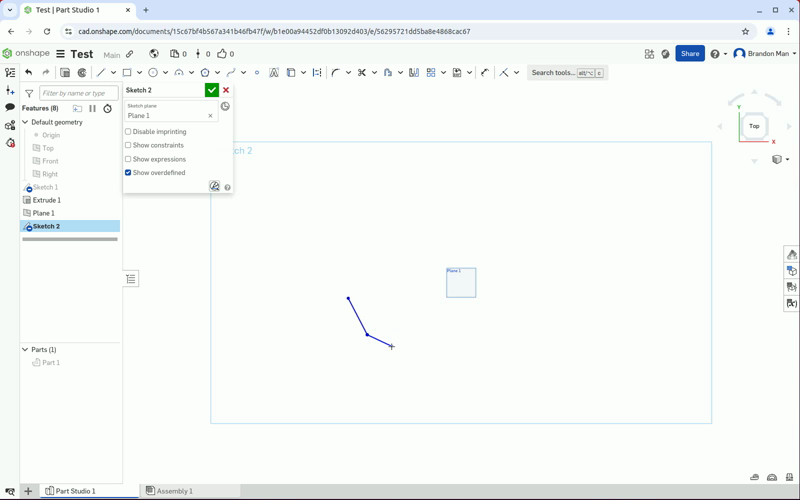
mouse_move(391, 346)
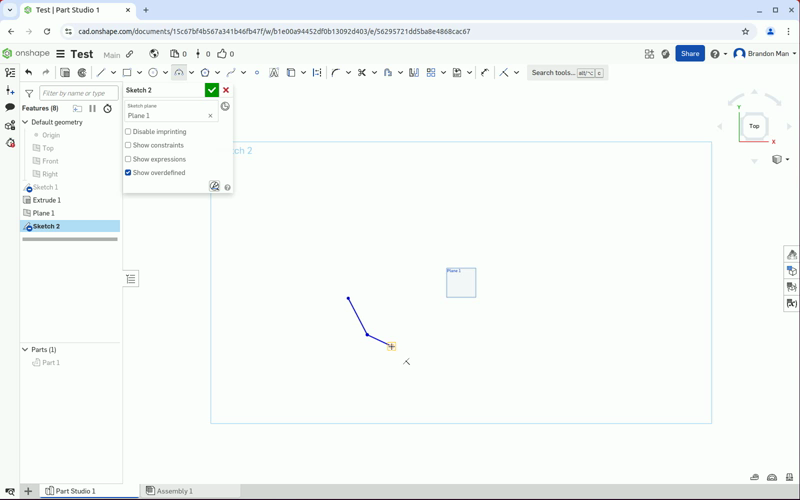
click(391, 346)
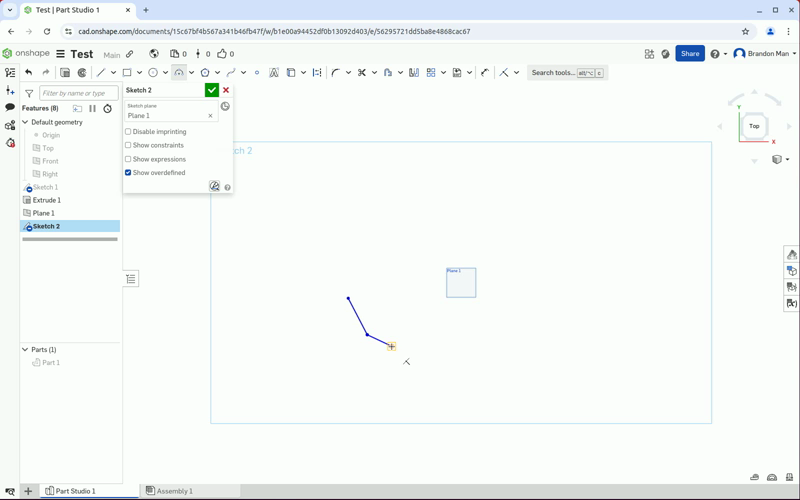
key_down(shift)
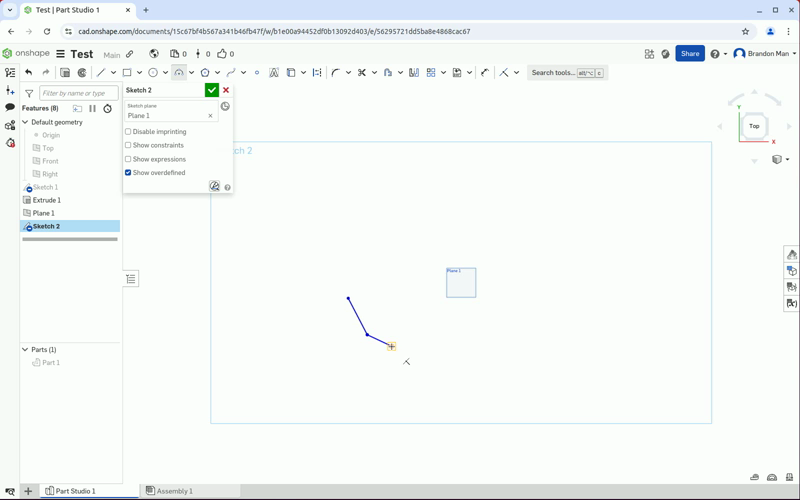
mouse_move(398, 332)
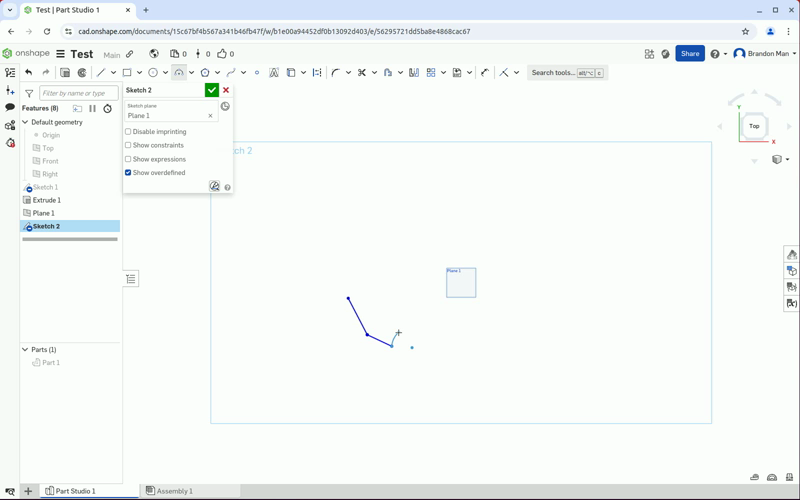
click(398, 332)
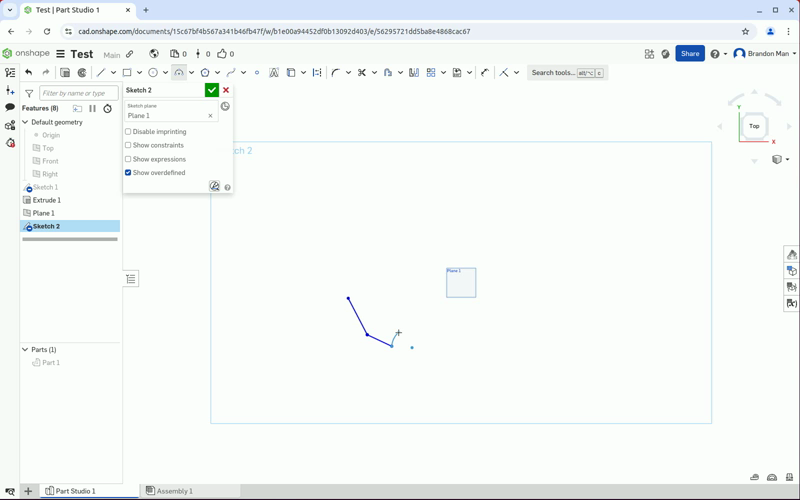
mouse_move(388, 335)
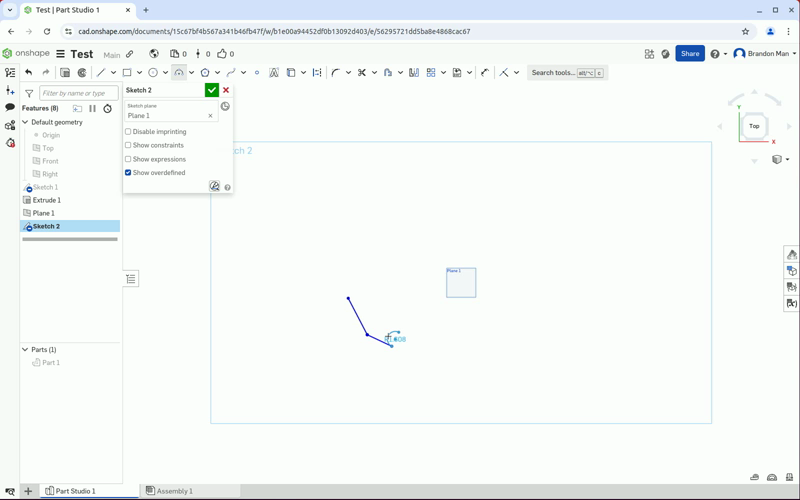
click(388, 335)
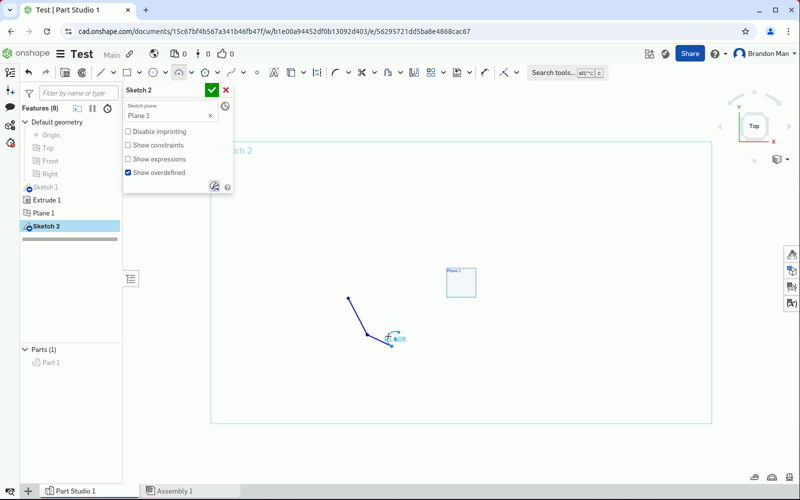
key_up(shift)
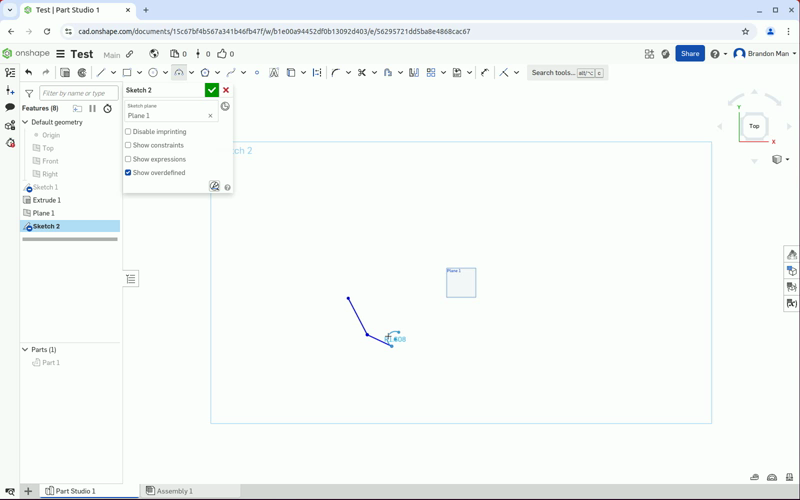
key(esc)
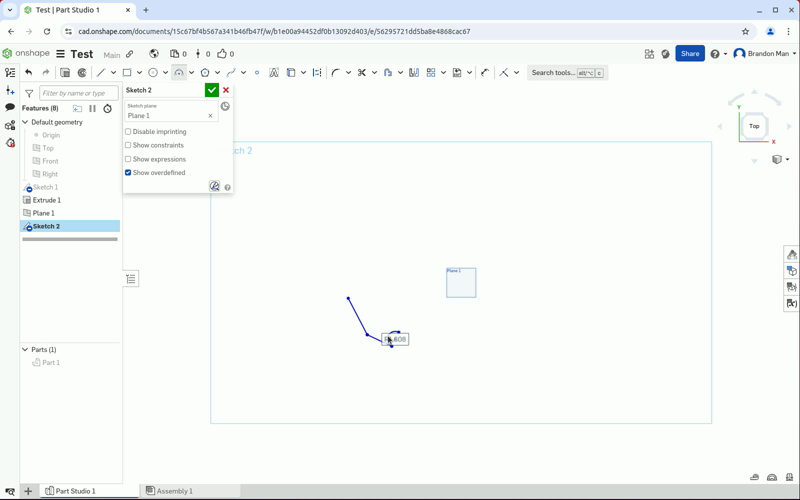
key(l)
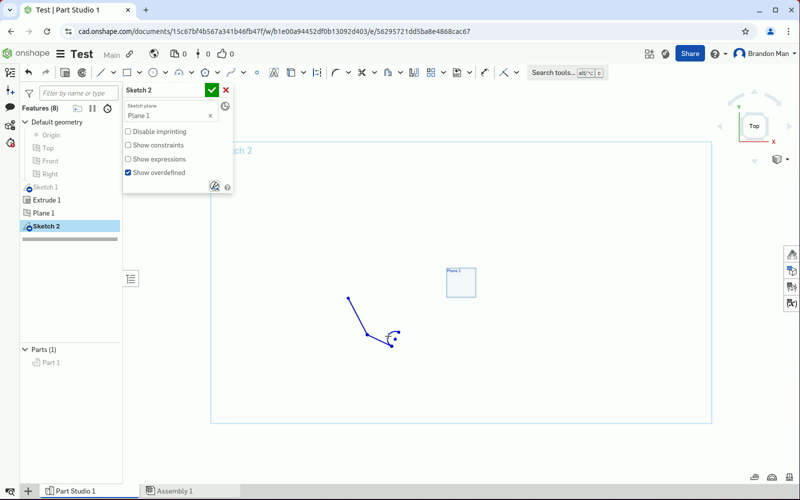
mouse_move(398, 332)
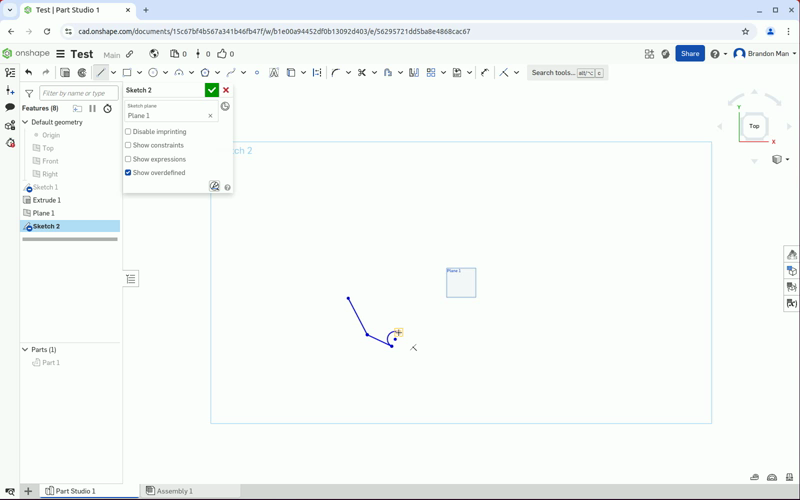
click(398, 332)
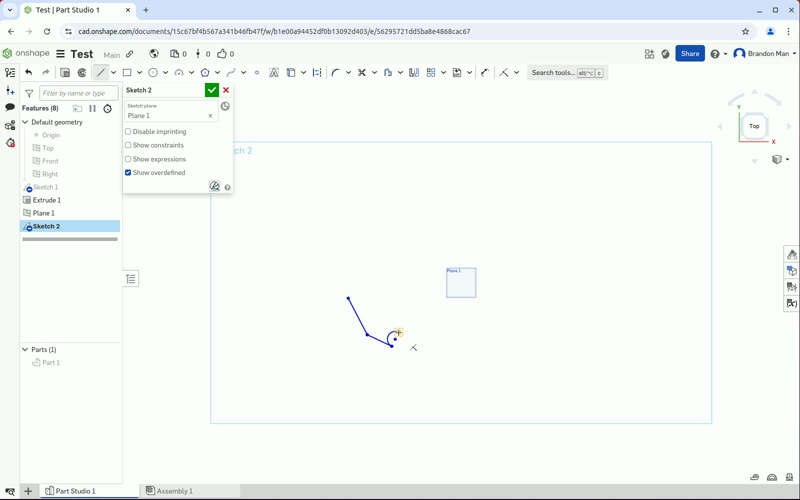
key_down(shift)
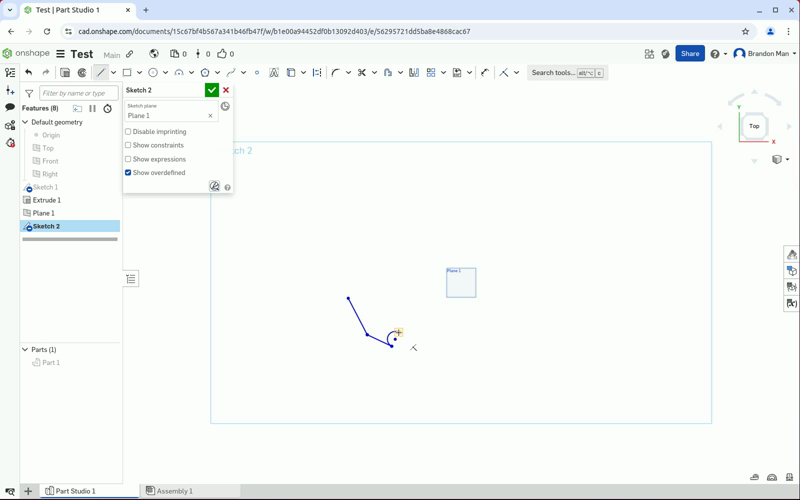
mouse_move(428, 332)
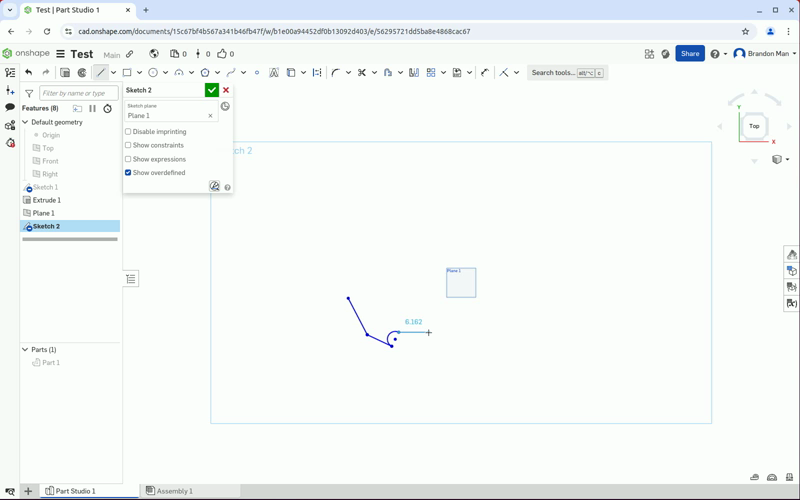
mouse_move(404, 321)
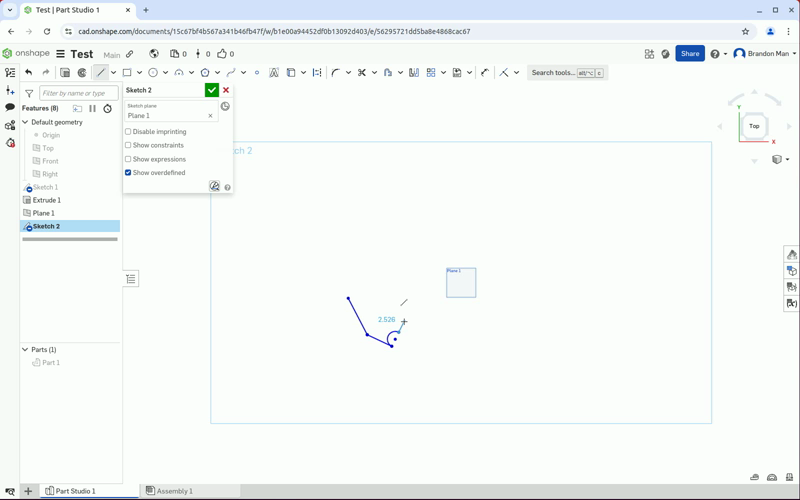
click(404, 321)
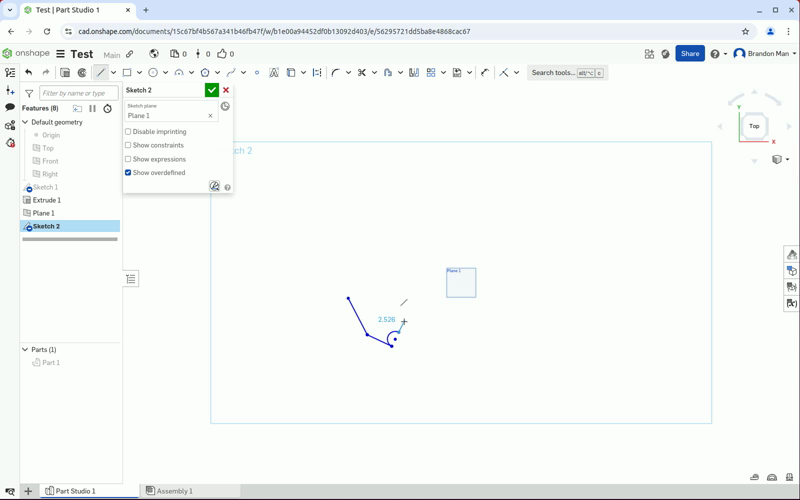
key_up(shift)
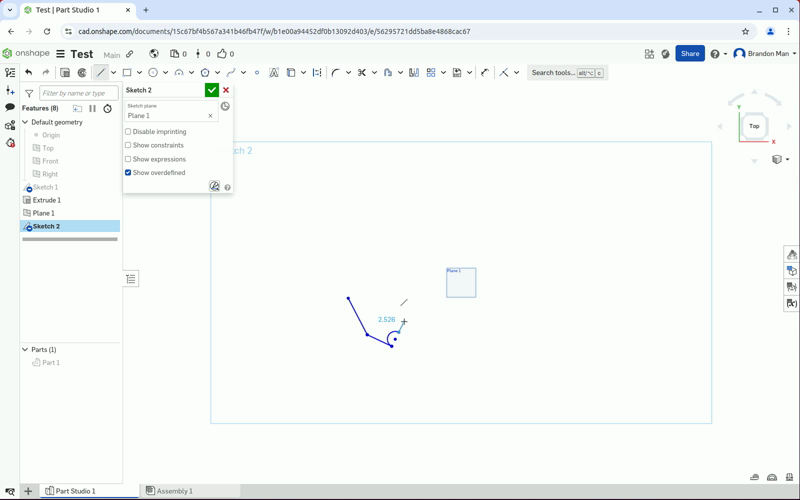
key_down(shift)
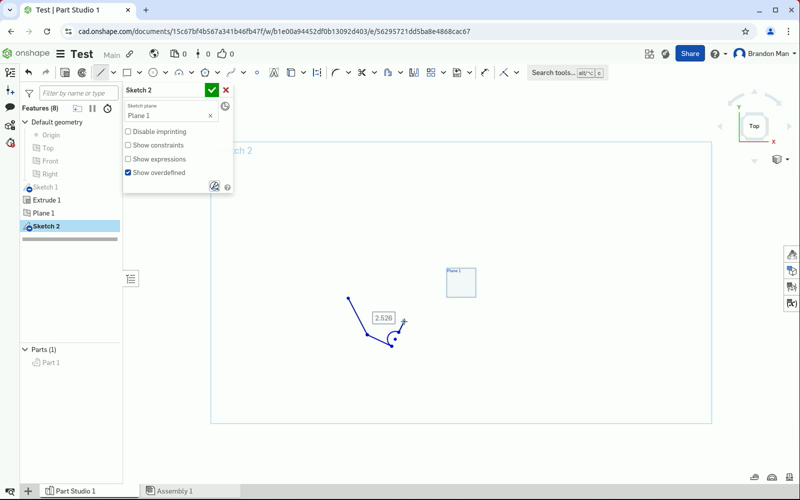
mouse_move(434, 321)
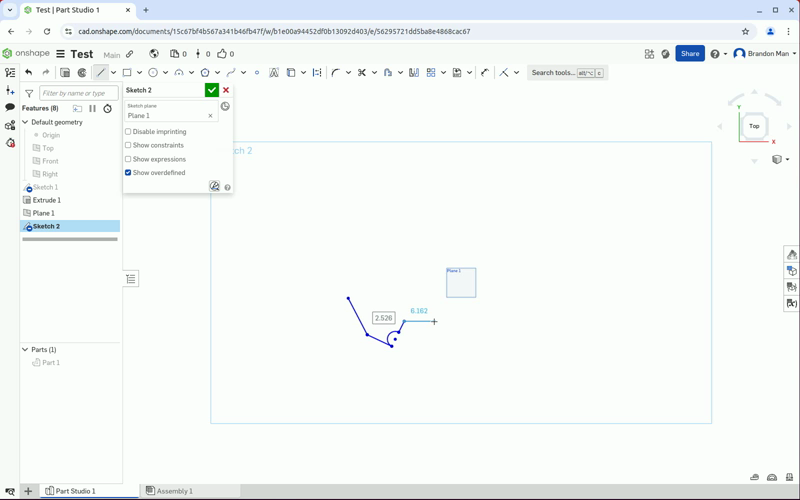
mouse_move(383, 282)
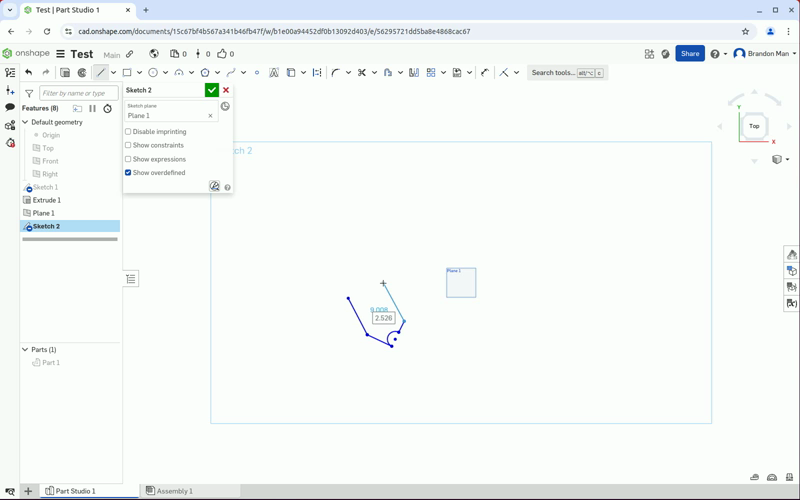
click(383, 282)
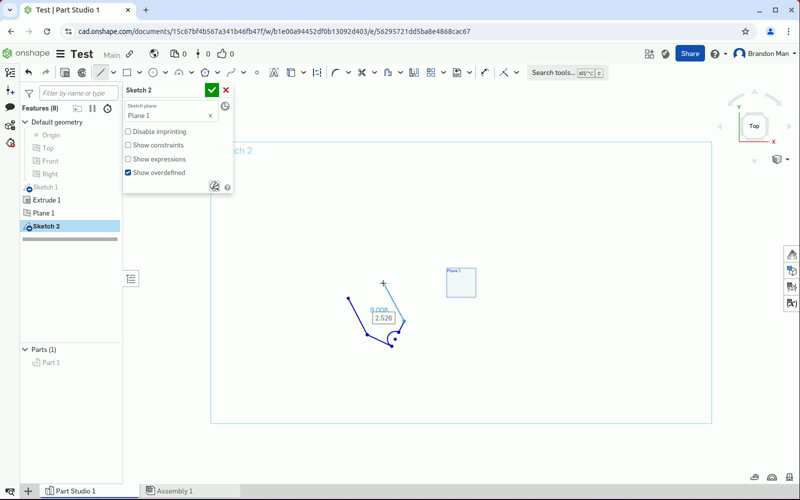
key_up(shift)
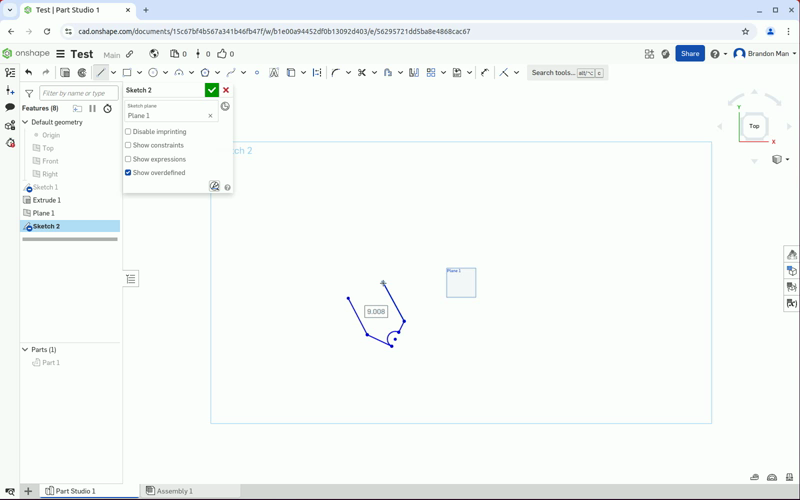
key_down(shift)
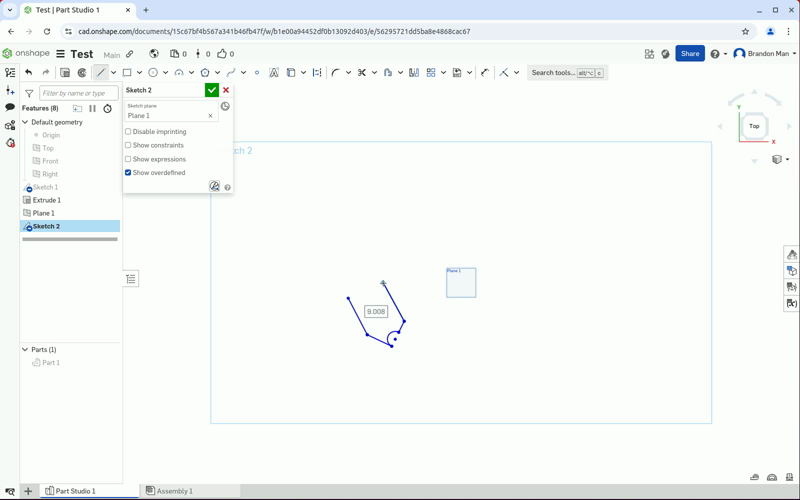
mouse_move(413, 282)
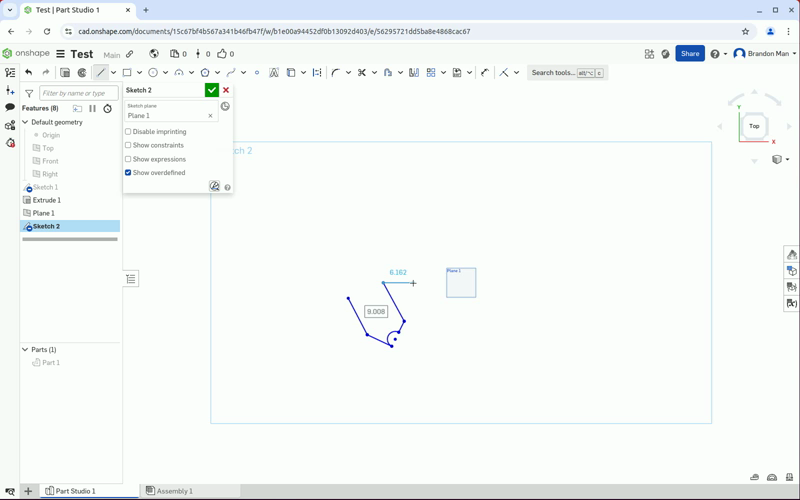
mouse_move(359, 272)
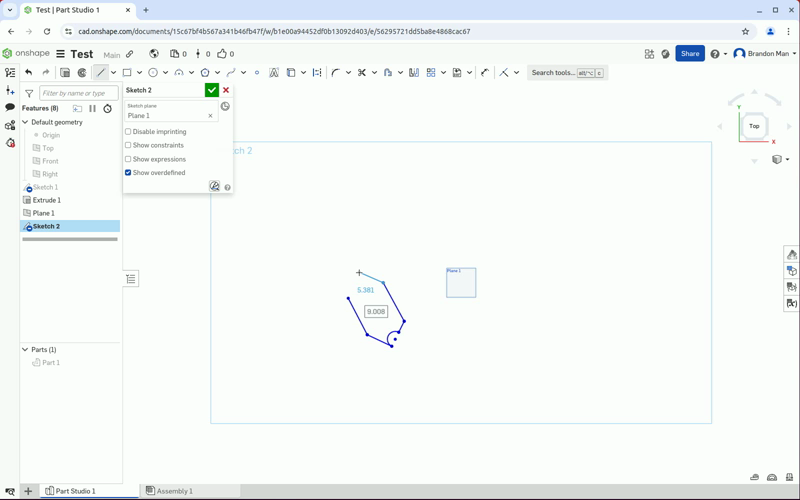
click(359, 272)
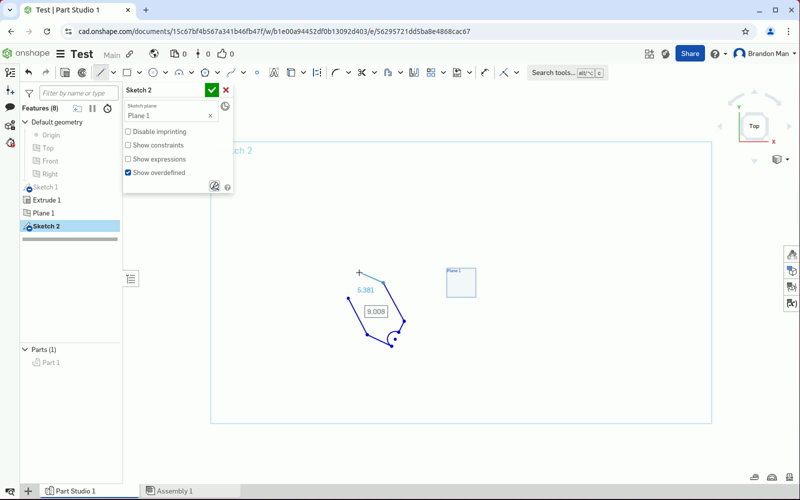
key_up(shift)
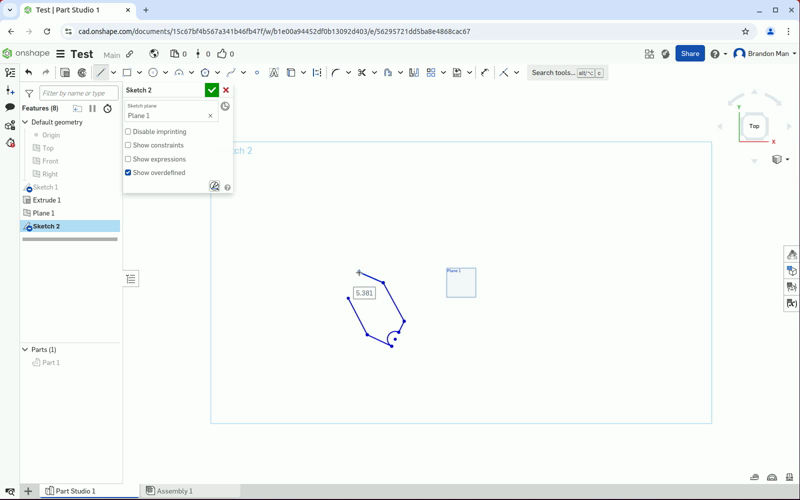
mouse_move(389, 272)
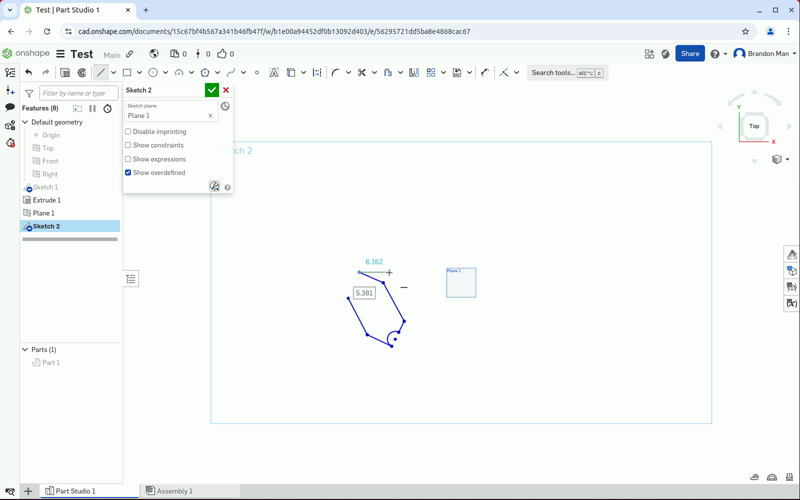
key_down(shift)
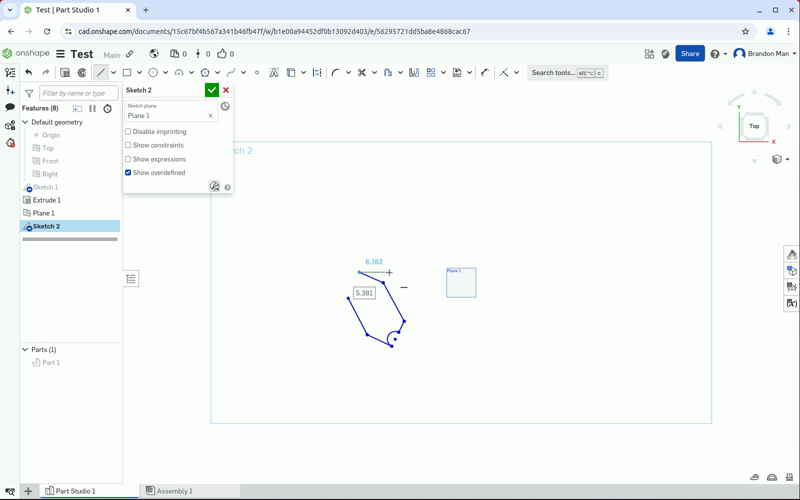
mouse_move(348, 298)
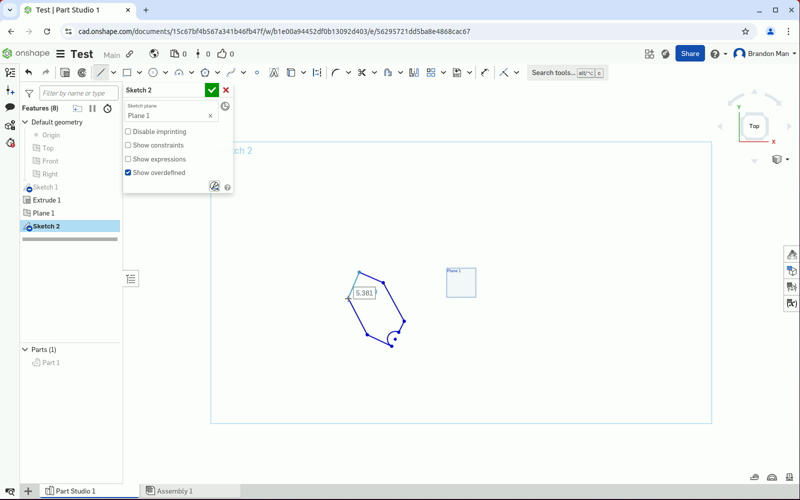
key_up(shift)
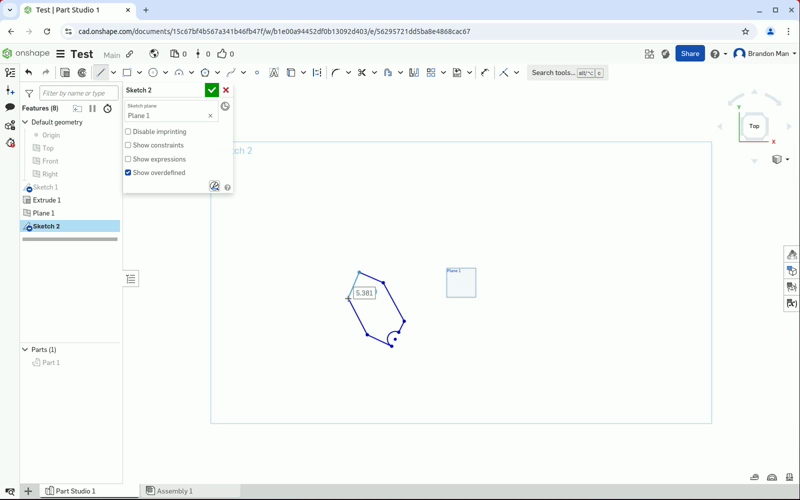
click(348, 298)
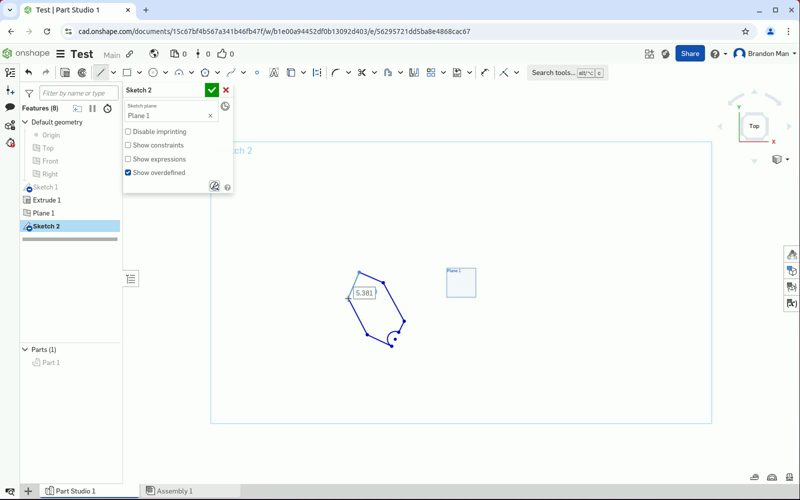
key(esc)
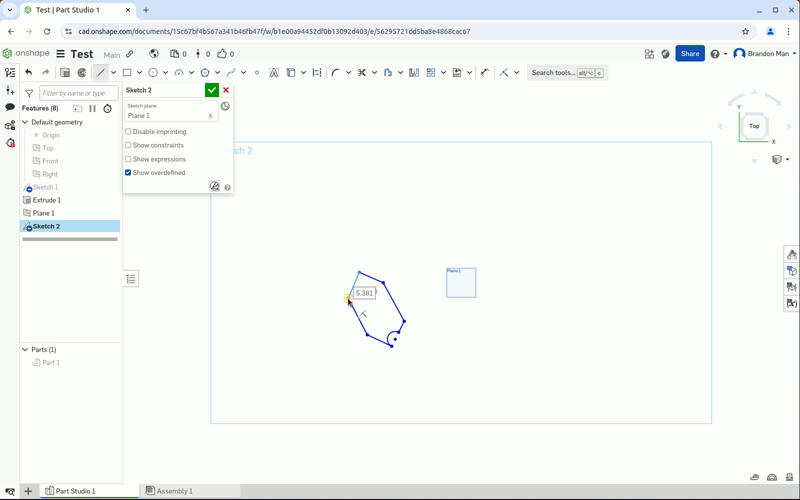
mouse_move(391, 319)
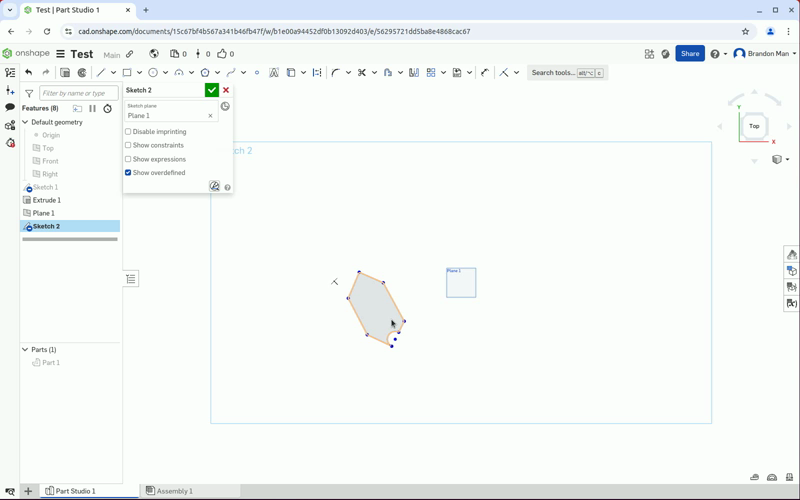
click(391, 319)
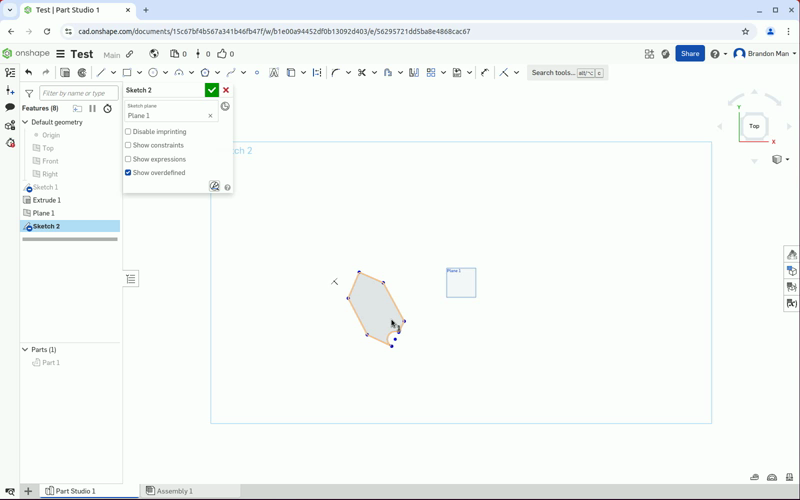
mouse_move(73, 352)
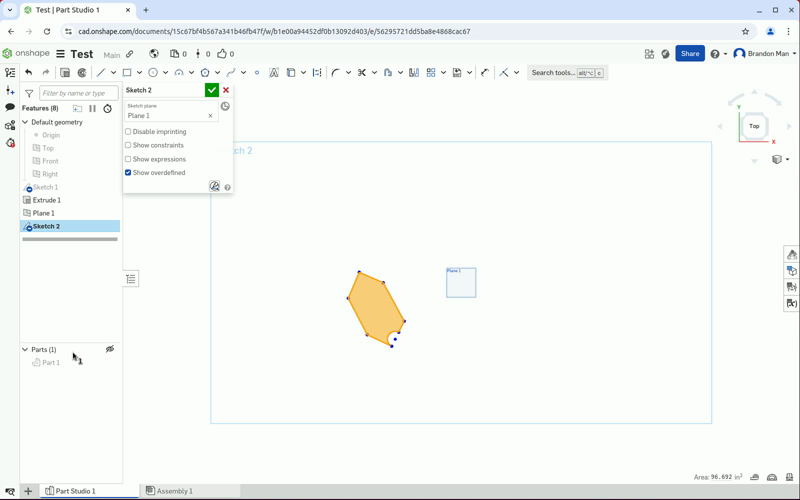
key(shift+y)
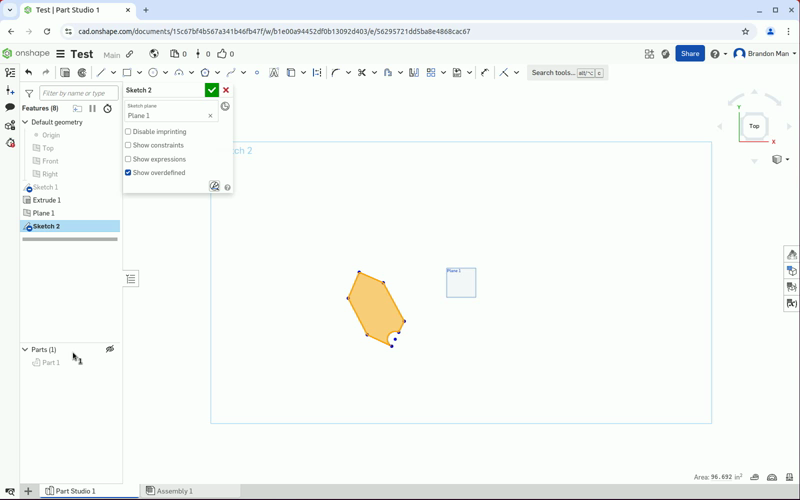
key(shift+e)
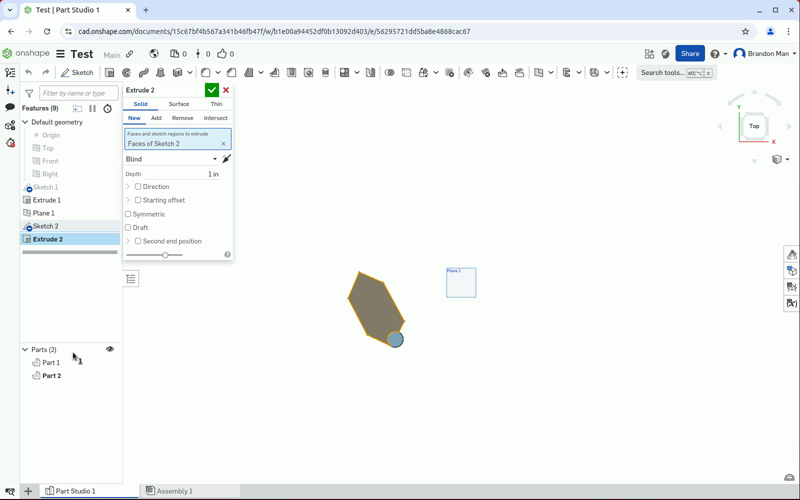
mouse_move(143, 106)
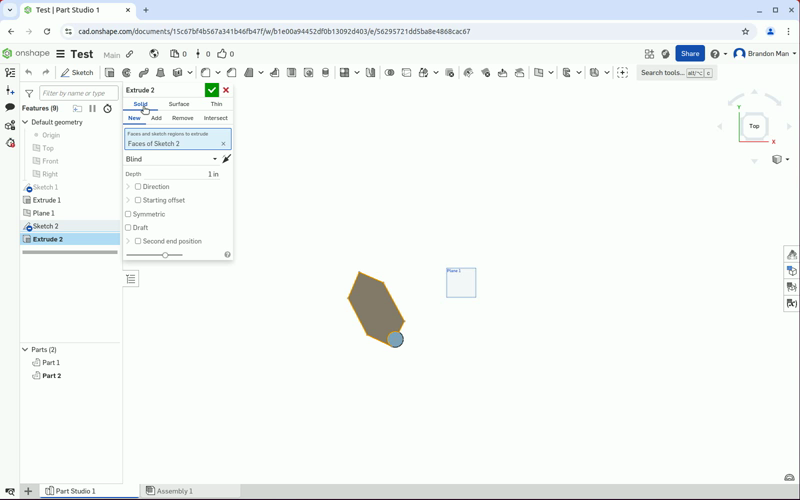
click(143, 106)
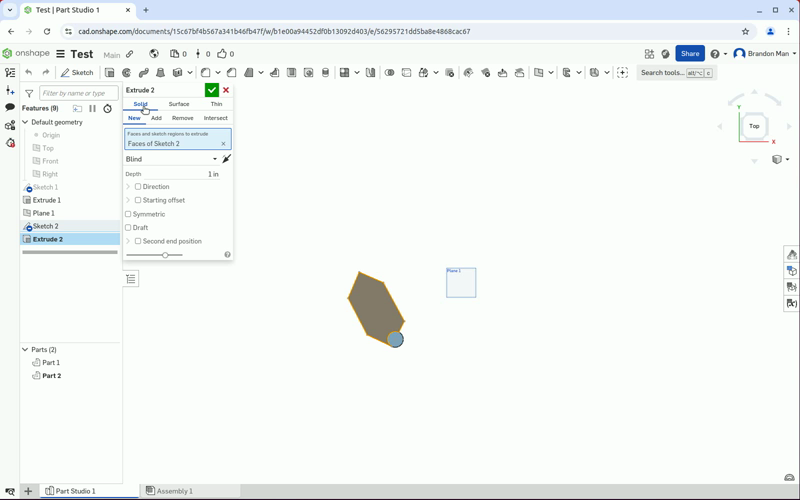
mouse_move(137, 120)
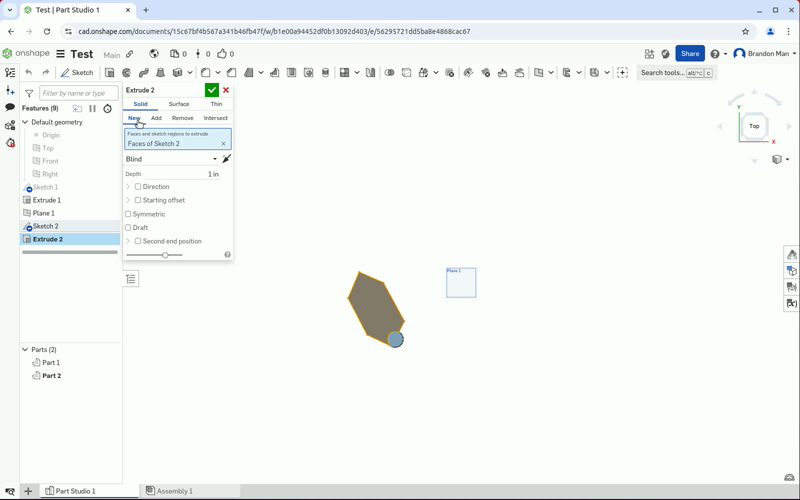
click(137, 120)
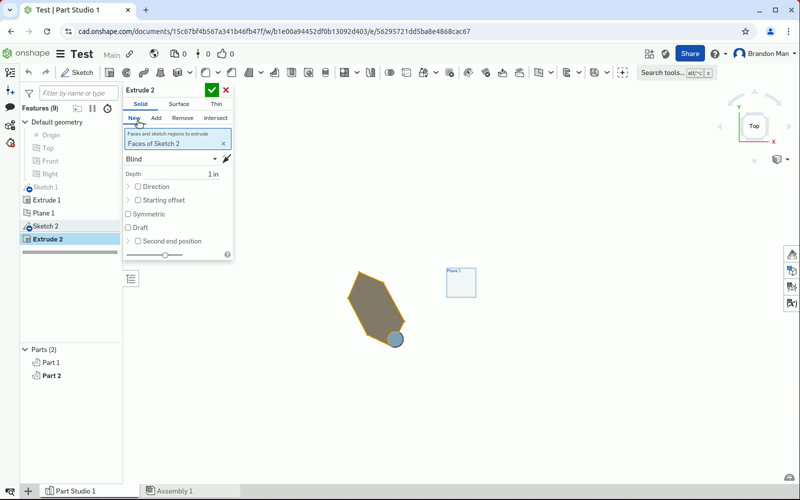
key(tab, 4)
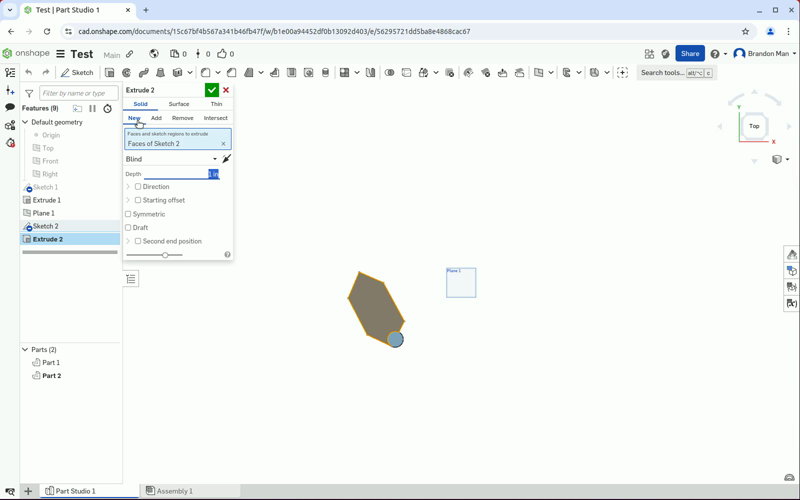
text(6.981)
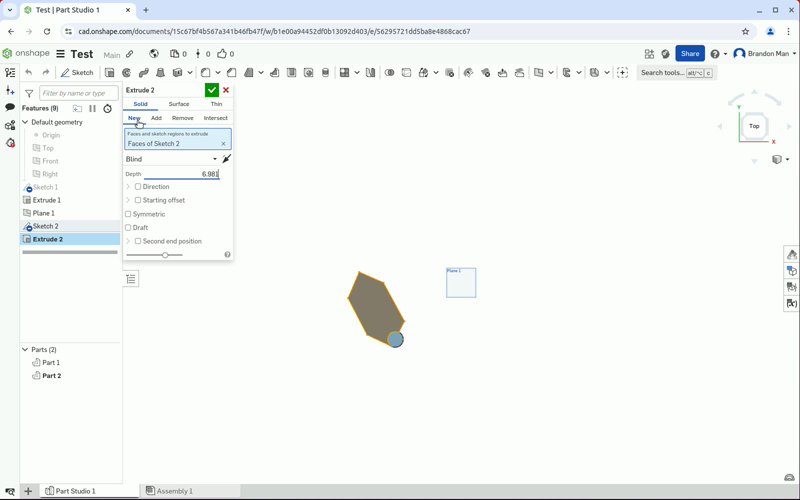
key(enter)
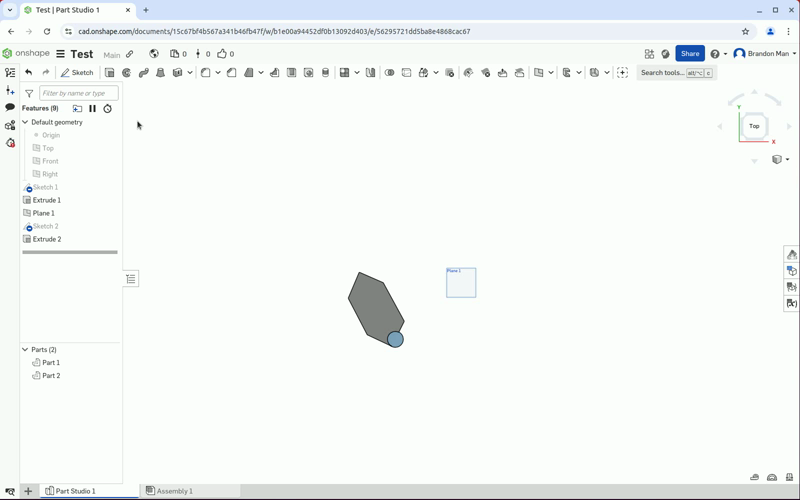
key(shift+h)
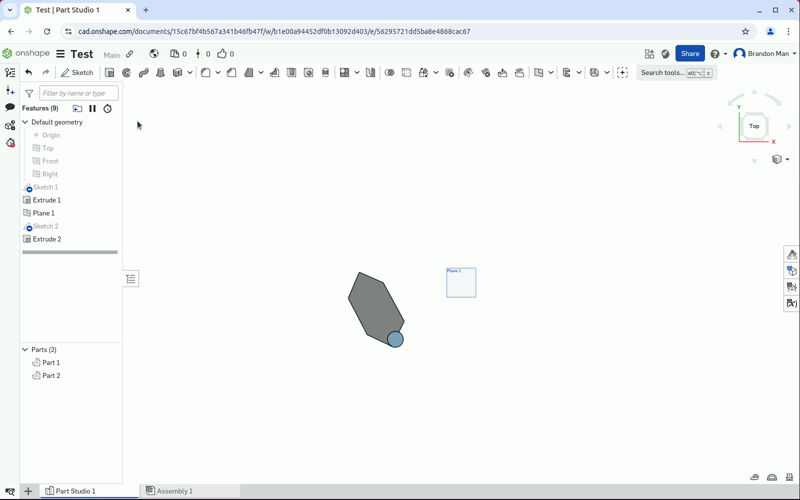
key(shift+h)
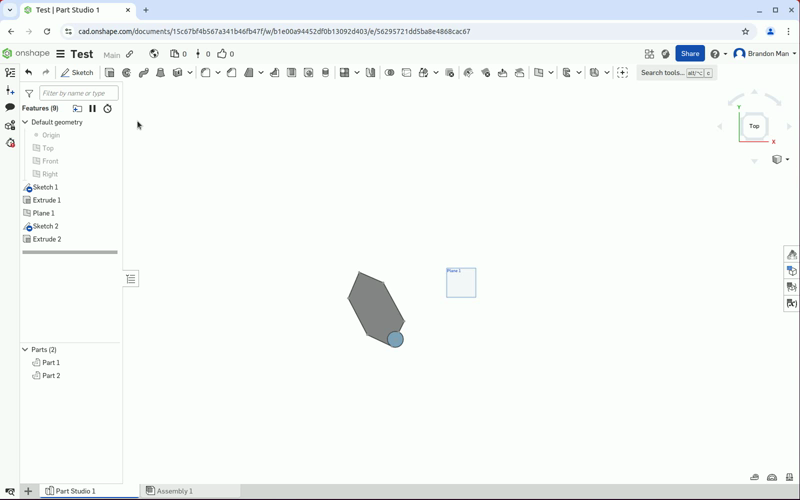
key(shift+7)
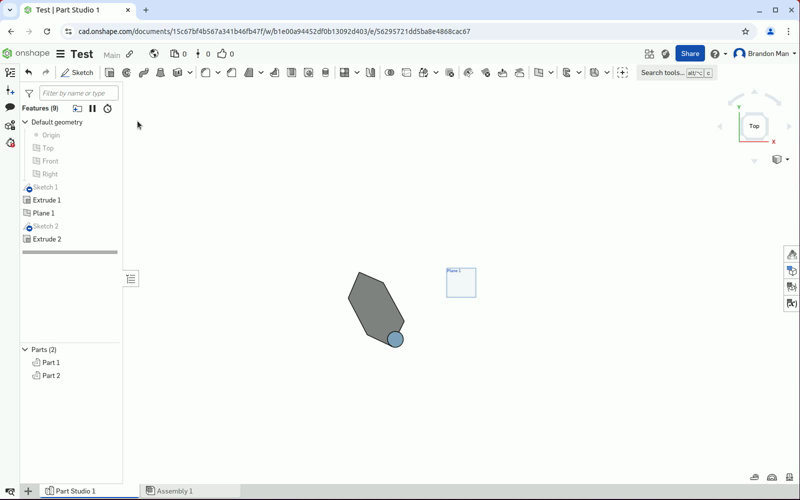
key(up, 3)
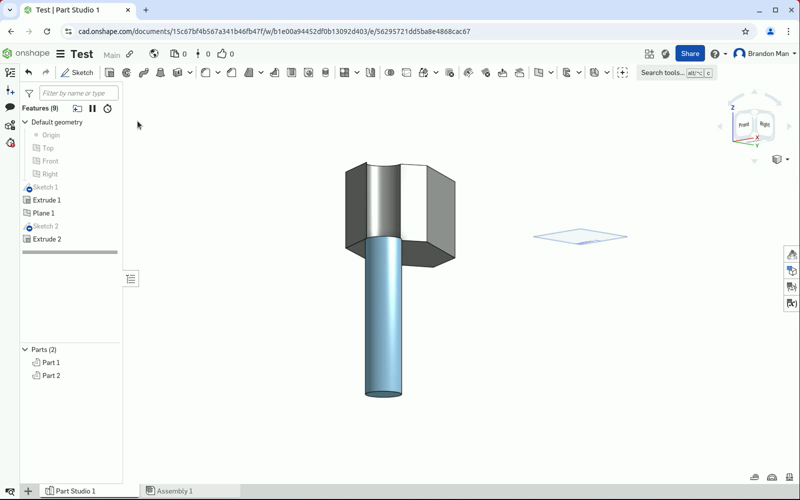
key(left, 3)
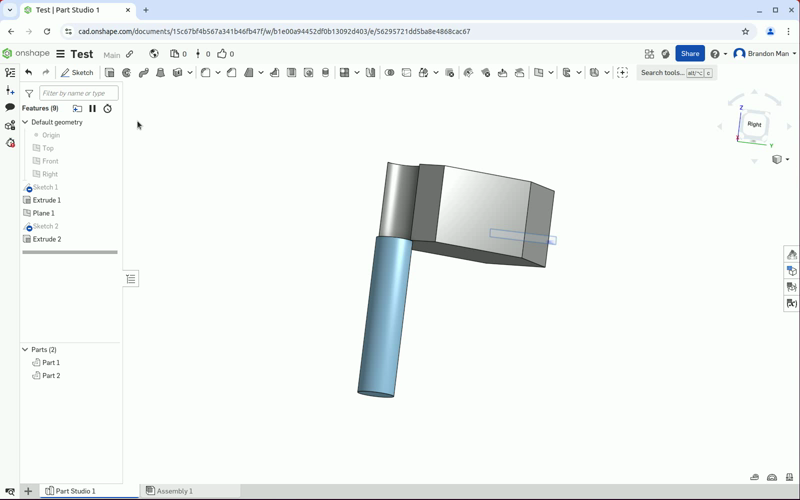
key(right, 3)
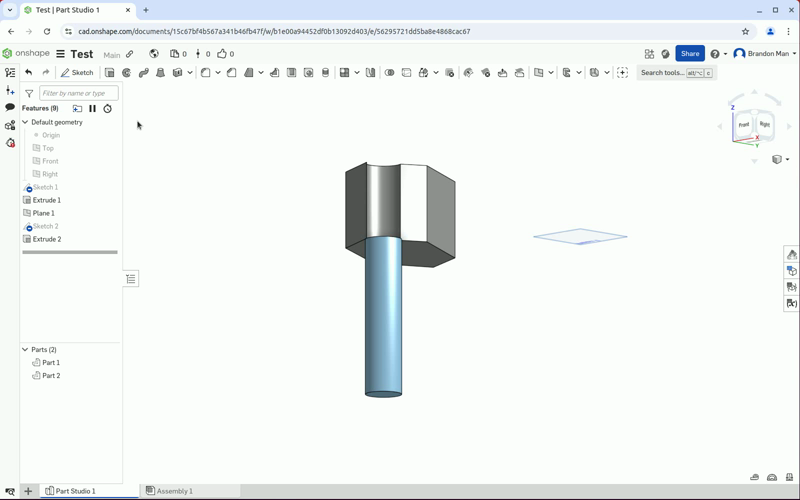
key(down, 3)
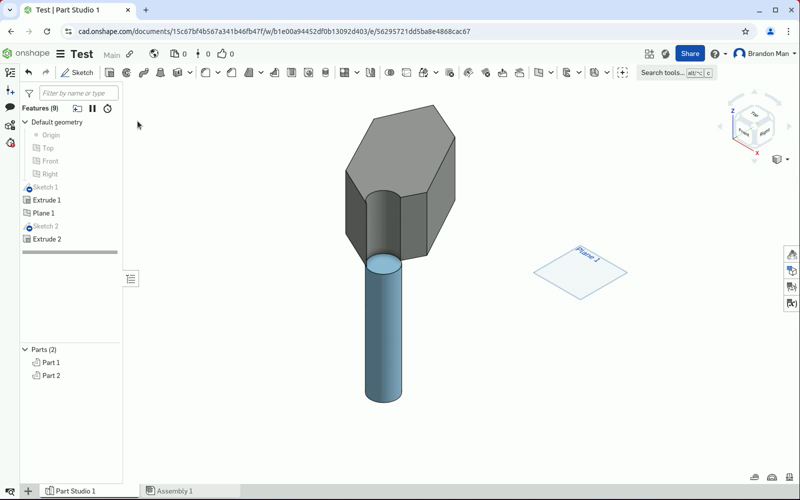
mouse_move(73, 189)
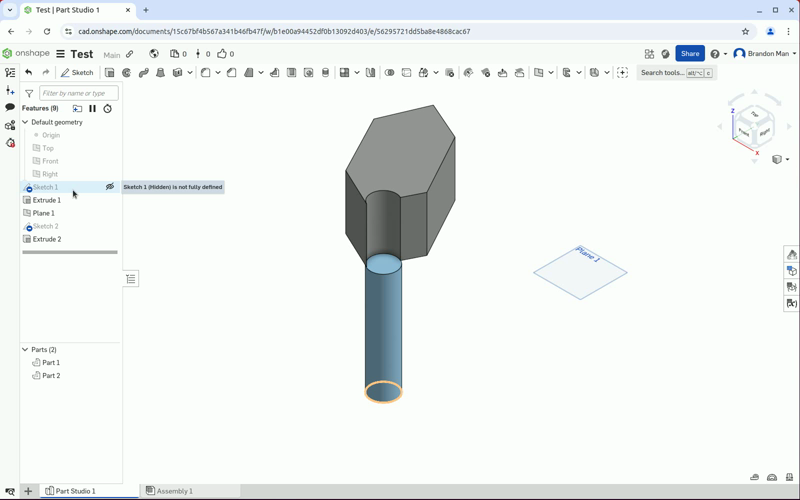
click(73, 189)